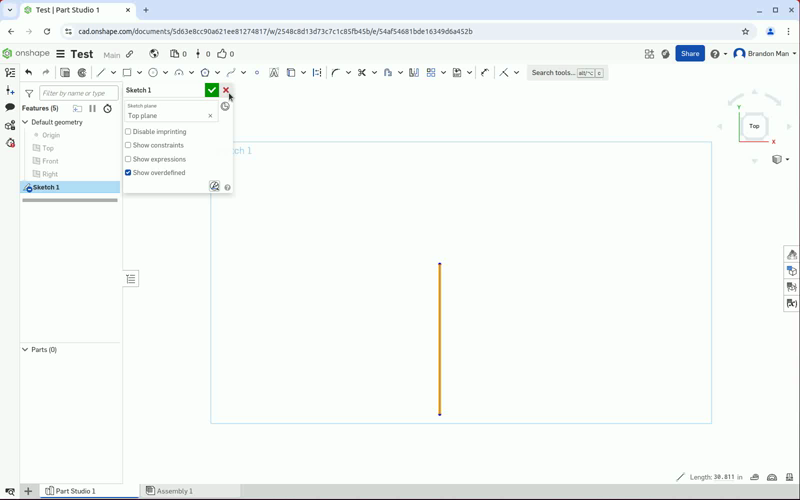
key(shift+h)
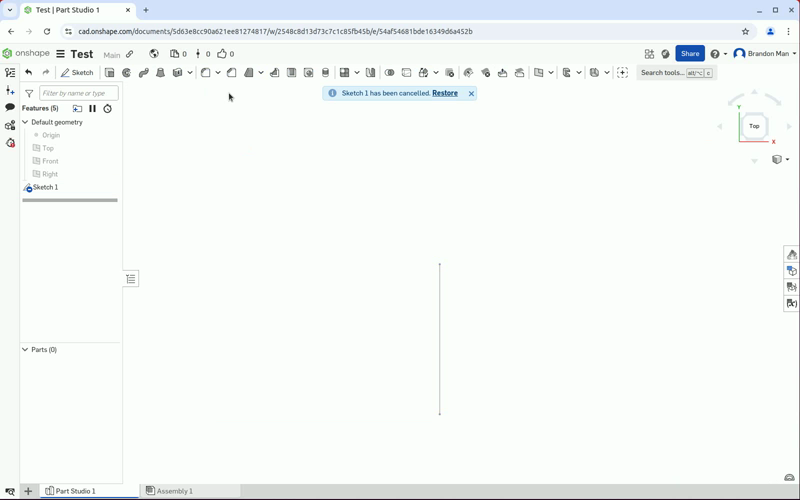
key(shift+s)
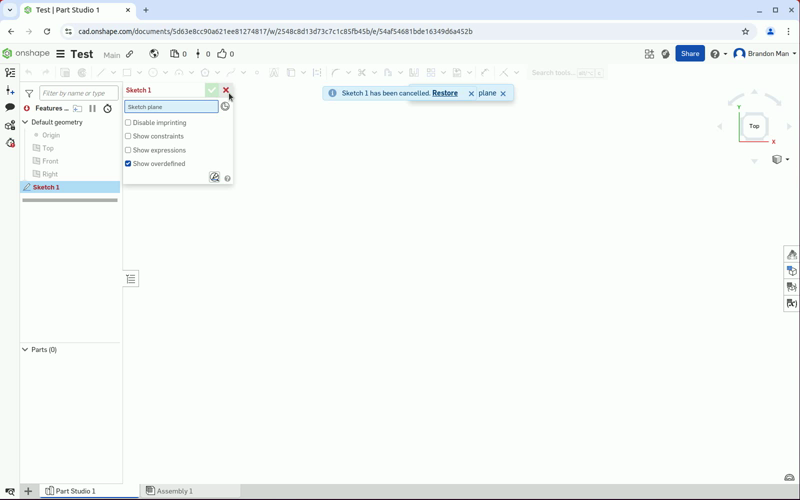
mouse_move(73, 150)
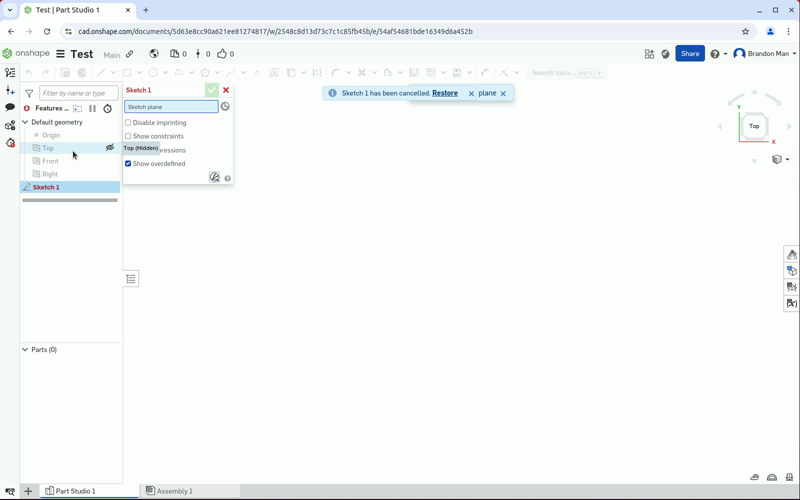
click(73, 150)
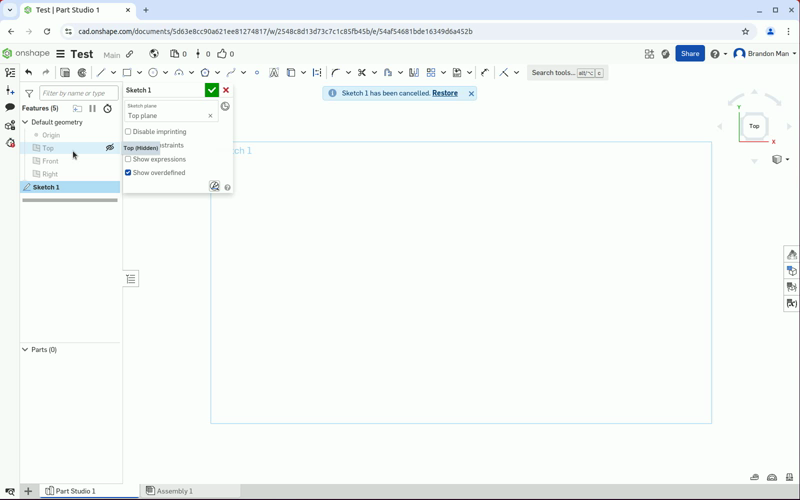
mouse_move(73, 352)
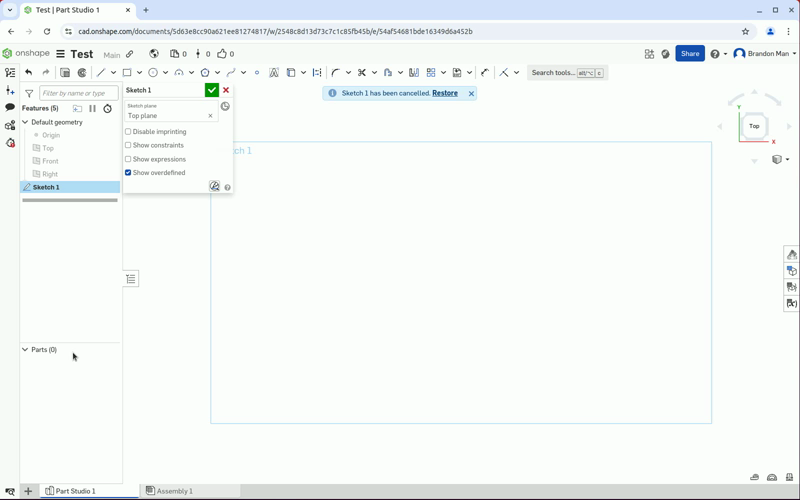
key(y)
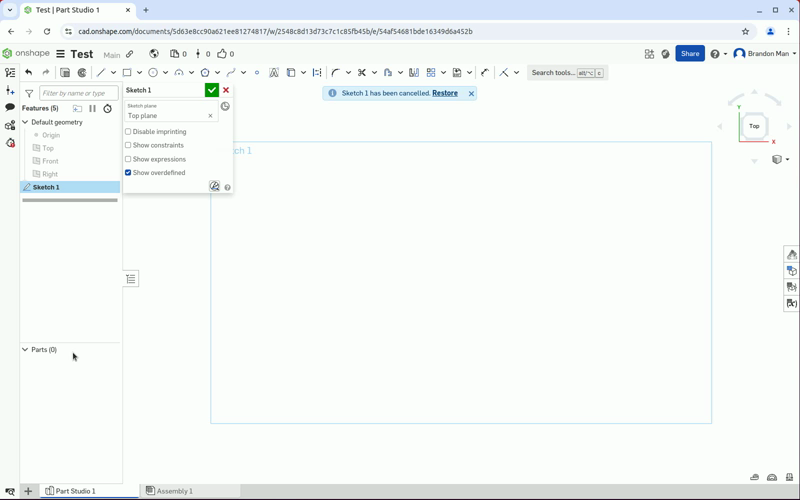
key(l)
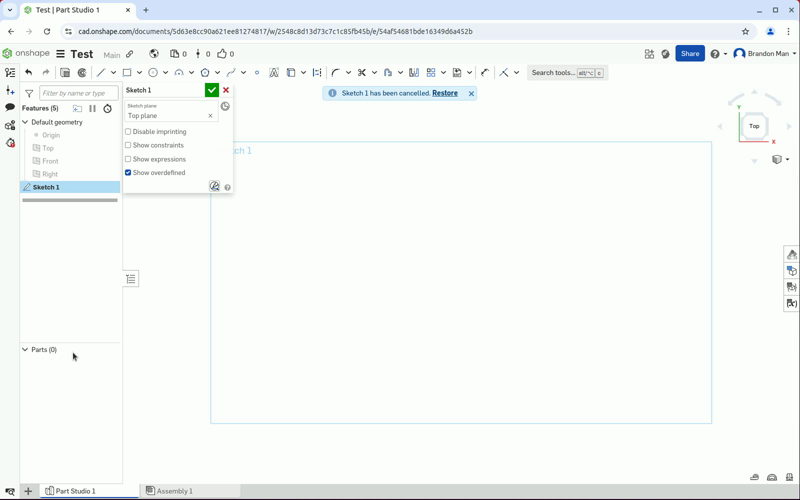
key_down(shift)
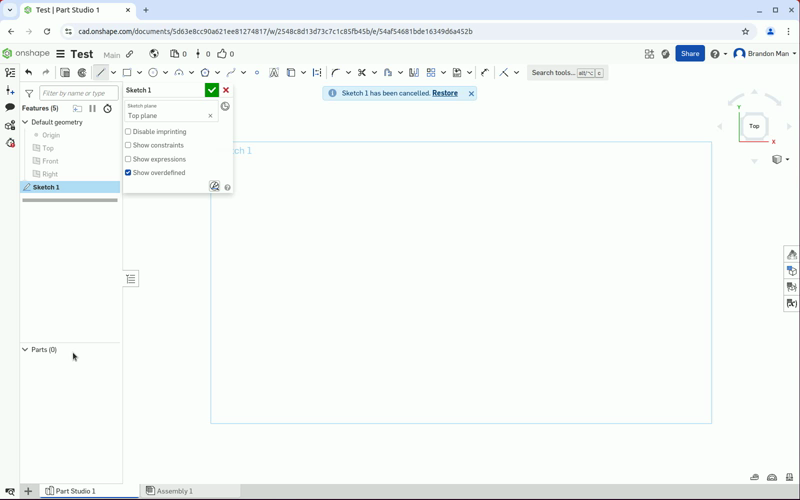
mouse_move(348, 291)
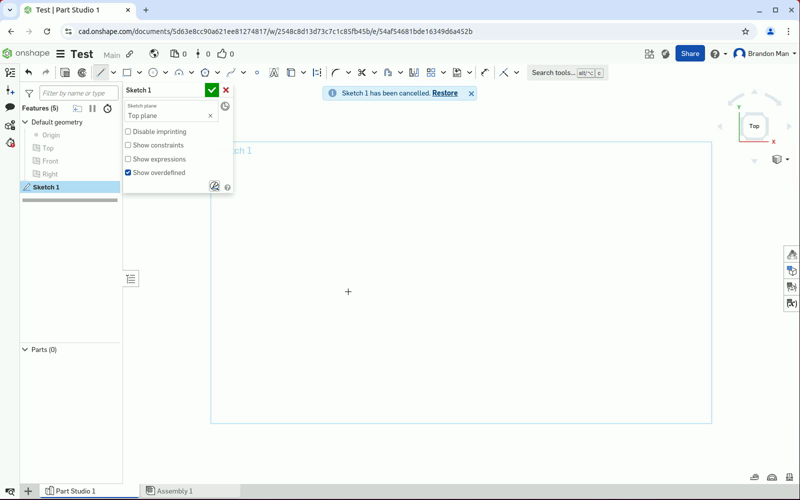
click(348, 291)
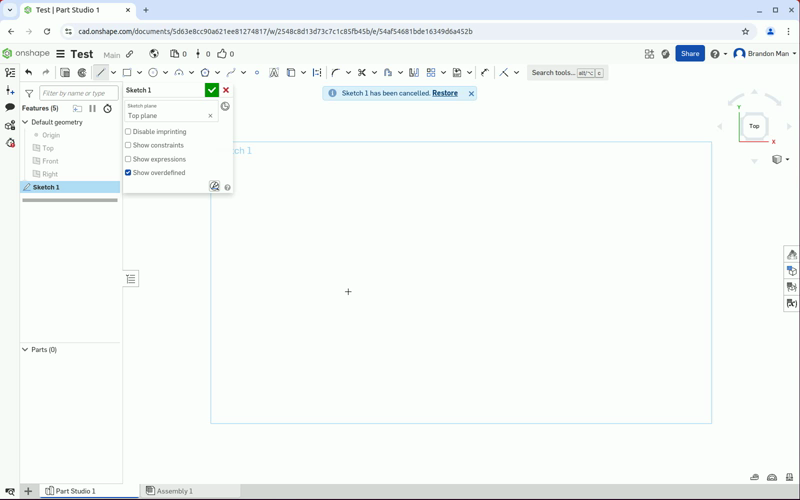
key_up(shift)
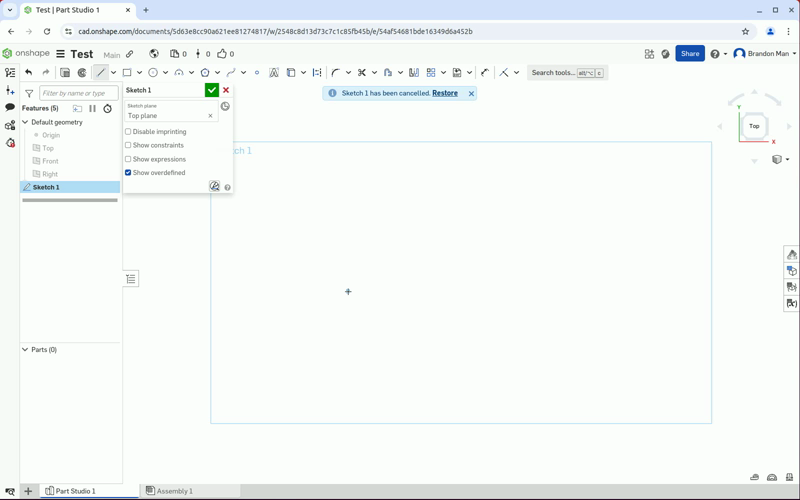
key_down(shift)
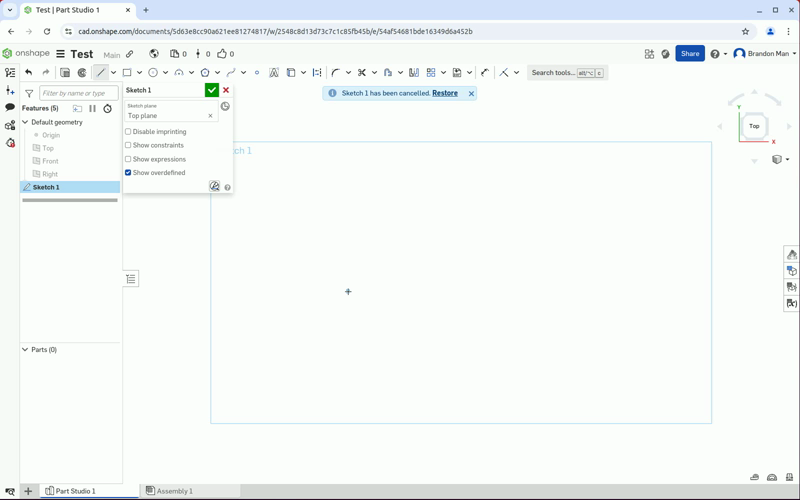
mouse_move(378, 291)
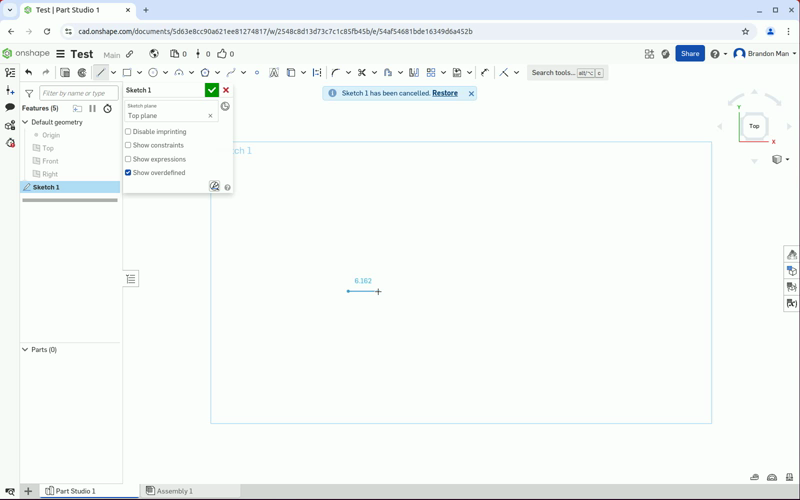
mouse_move(407, 291)
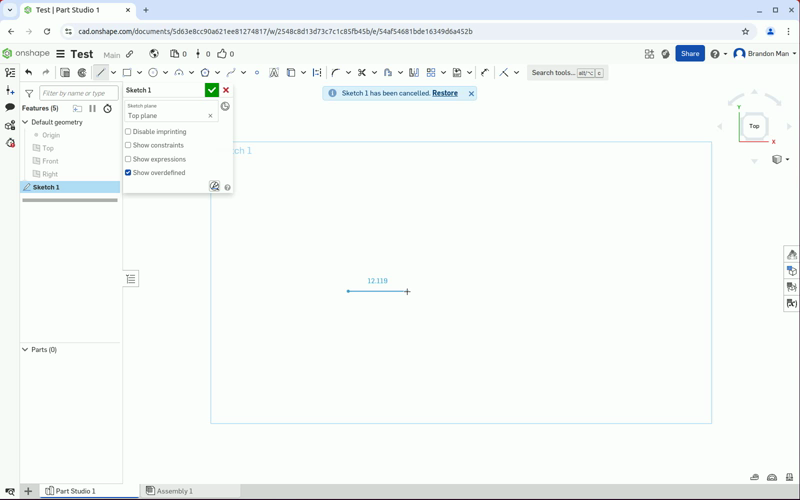
click(407, 291)
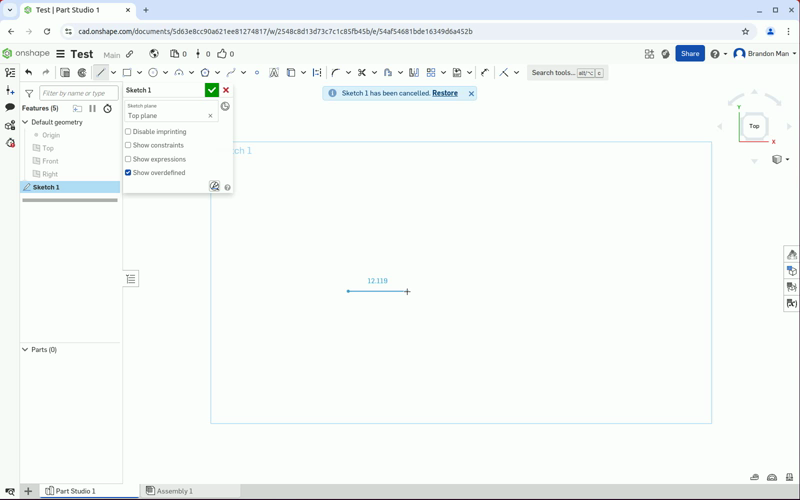
key_up(shift)
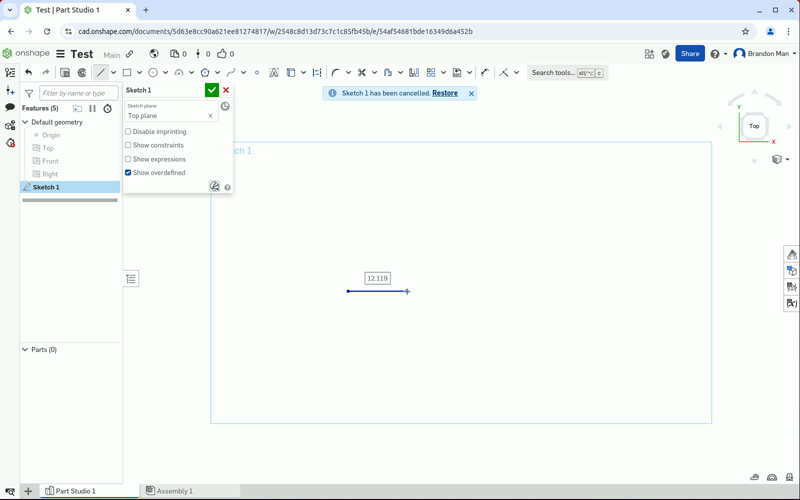
key_down(shift)
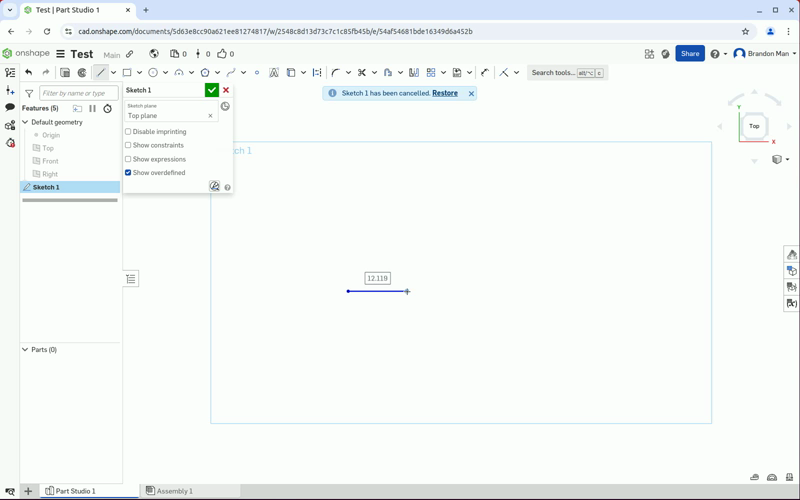
mouse_move(437, 291)
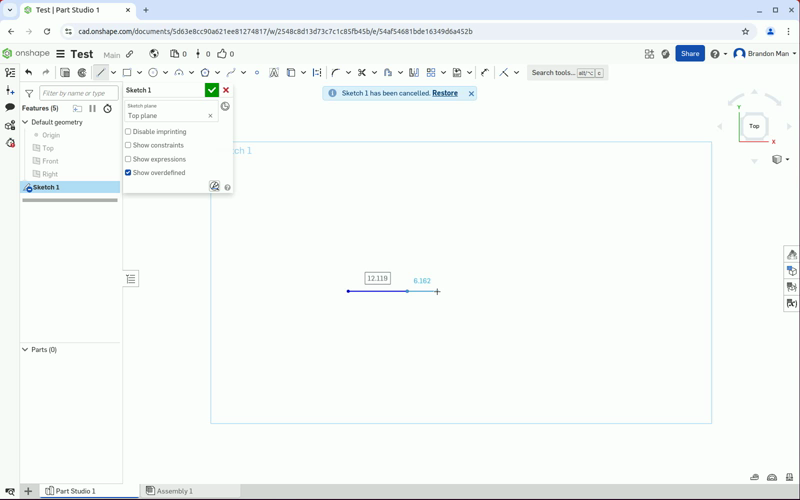
mouse_move(407, 251)
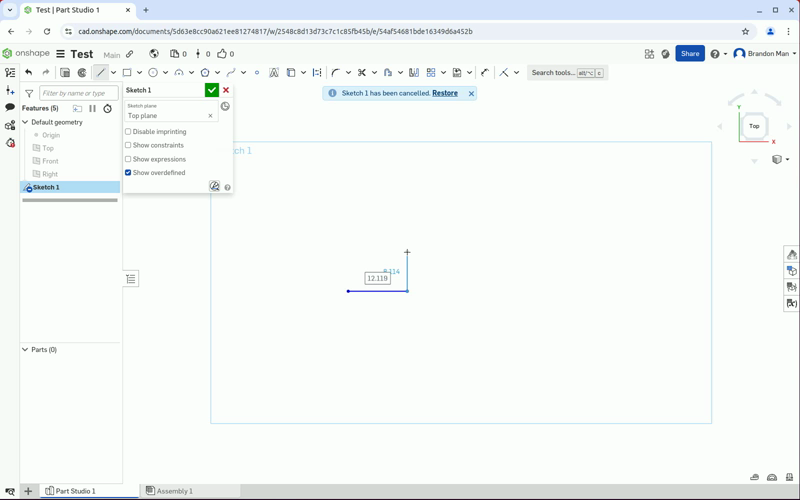
click(407, 251)
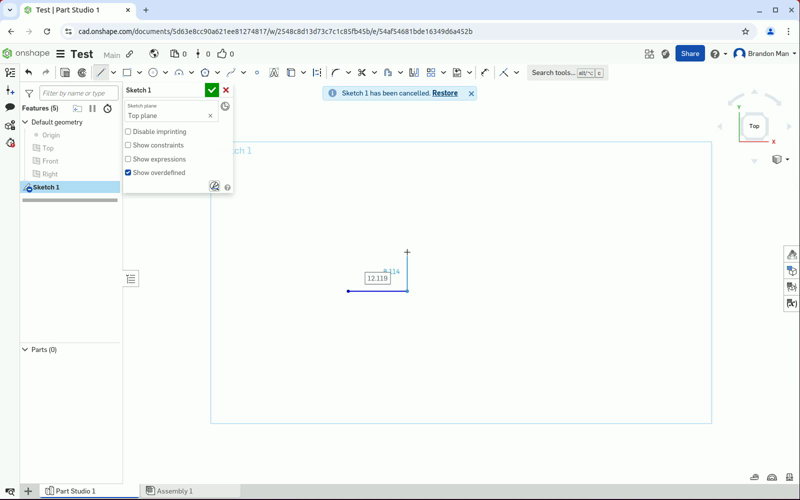
key_up(shift)
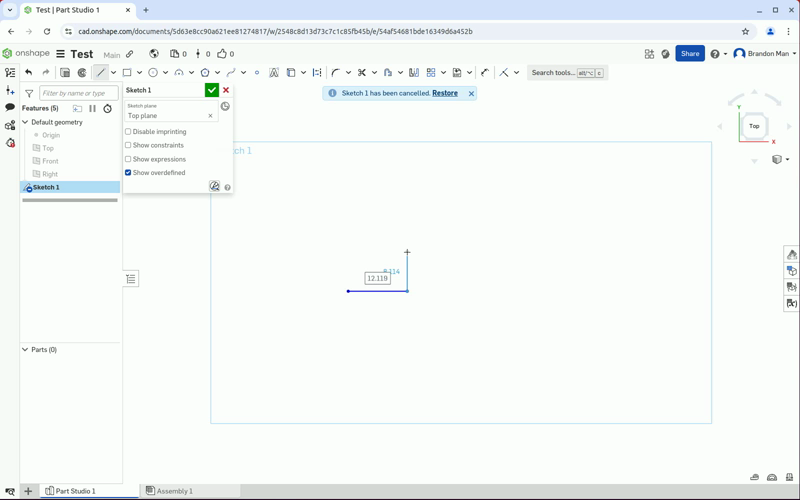
key_down(shift)
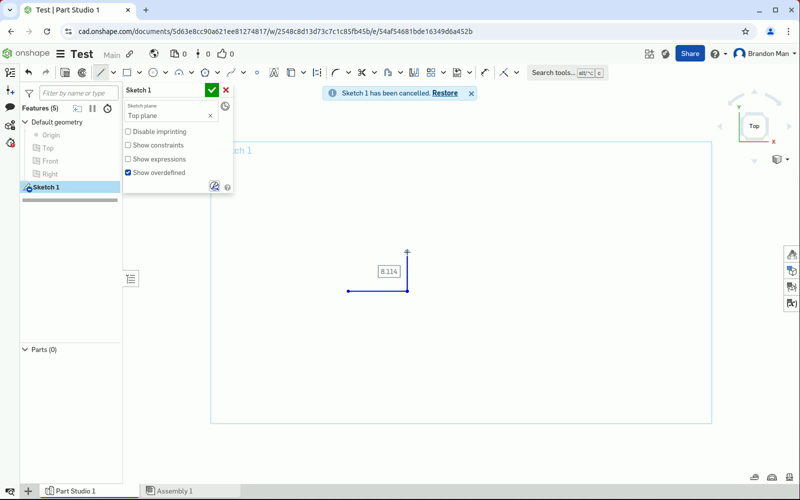
mouse_move(437, 251)
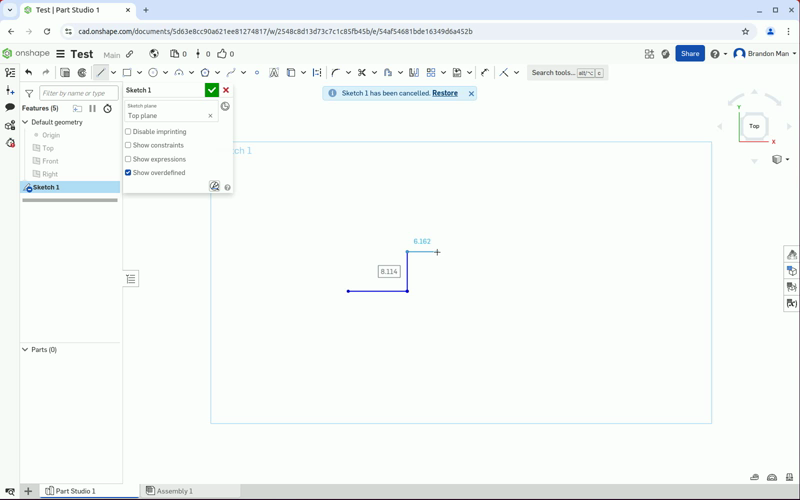
mouse_move(465, 251)
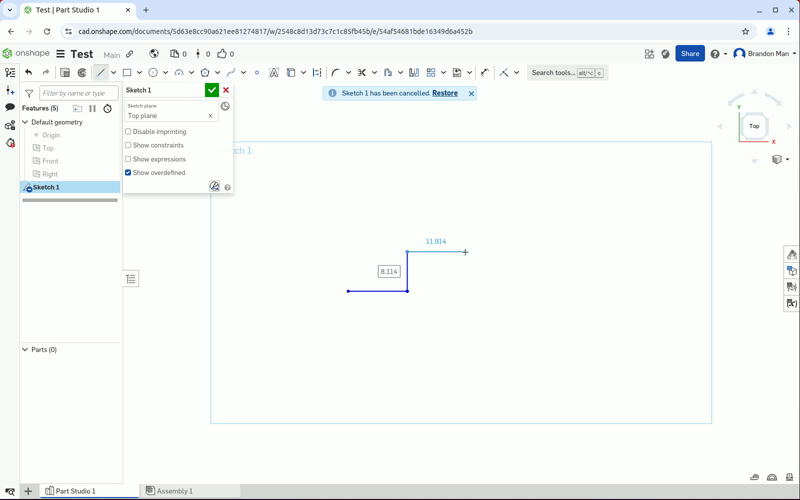
click(465, 251)
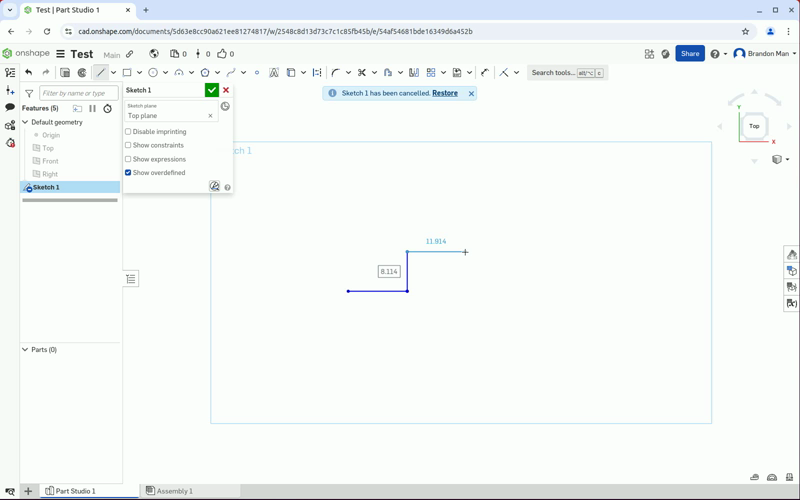
key_up(shift)
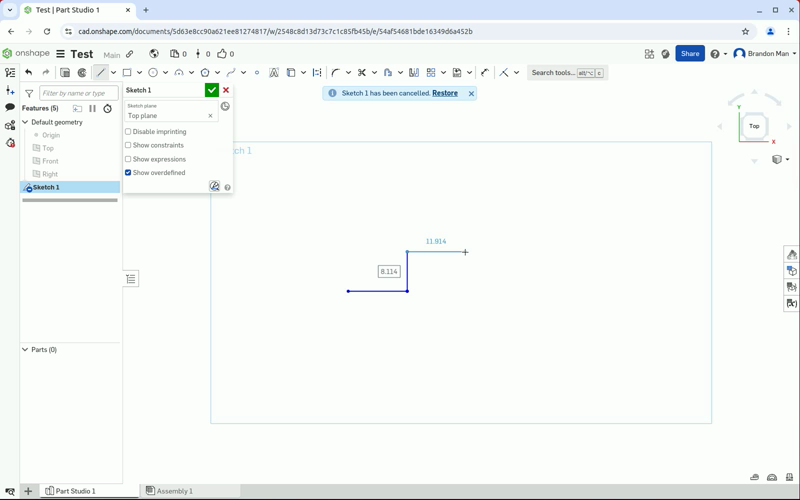
key_down(shift)
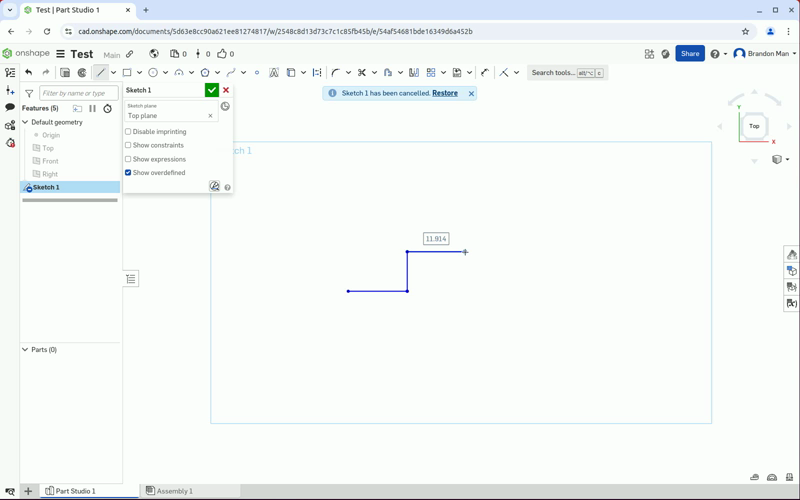
mouse_move(495, 251)
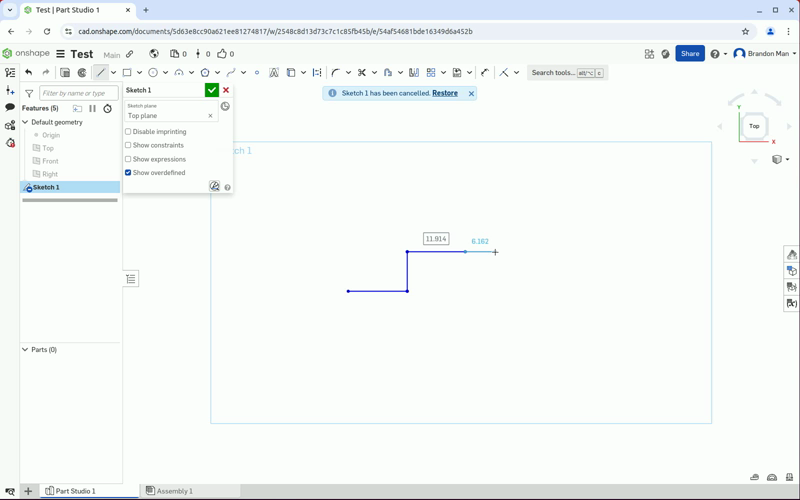
mouse_move(465, 213)
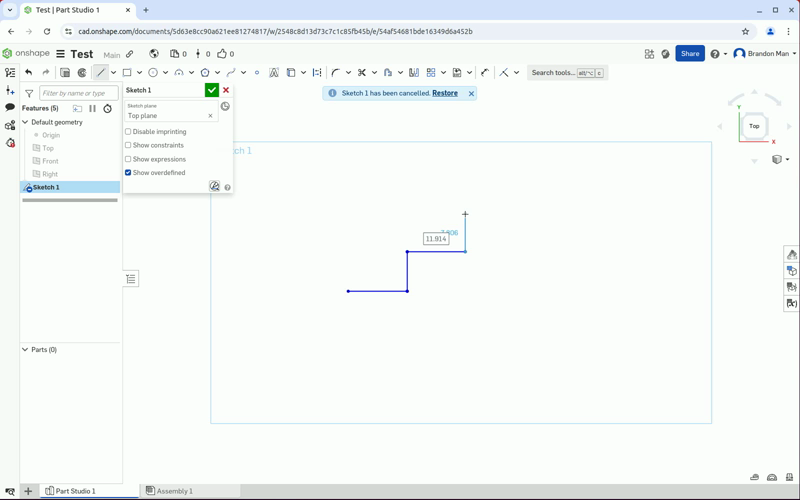
click(465, 213)
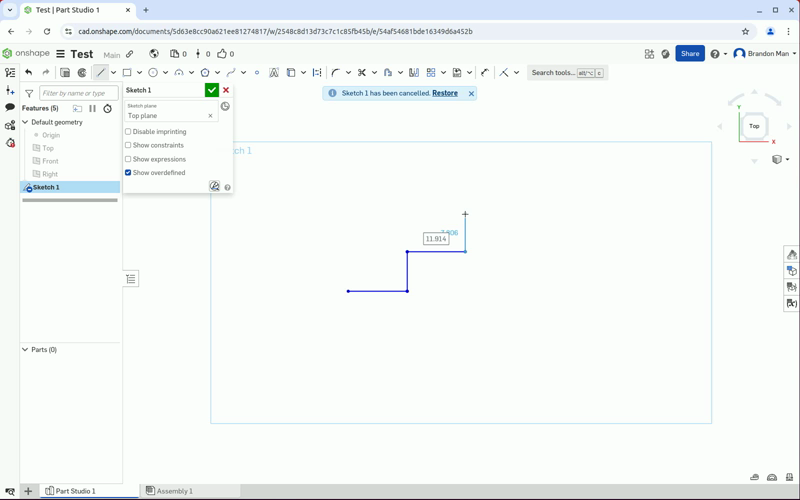
key_up(shift)
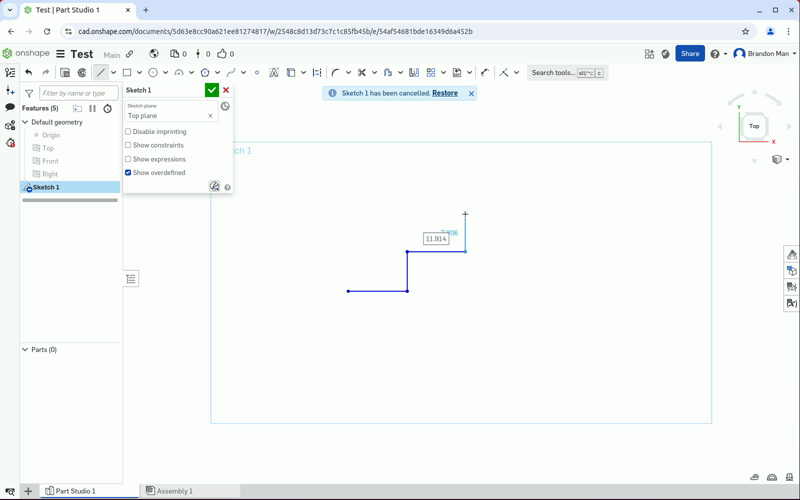
key_down(shift)
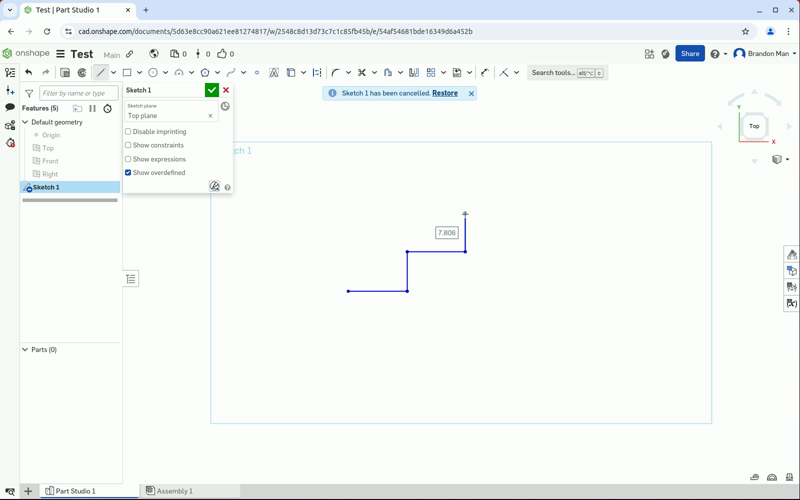
mouse_move(348, 213)
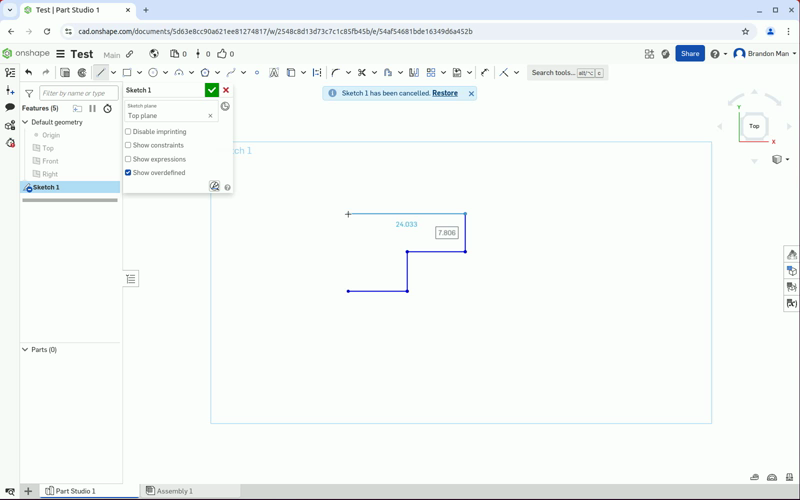
click(348, 213)
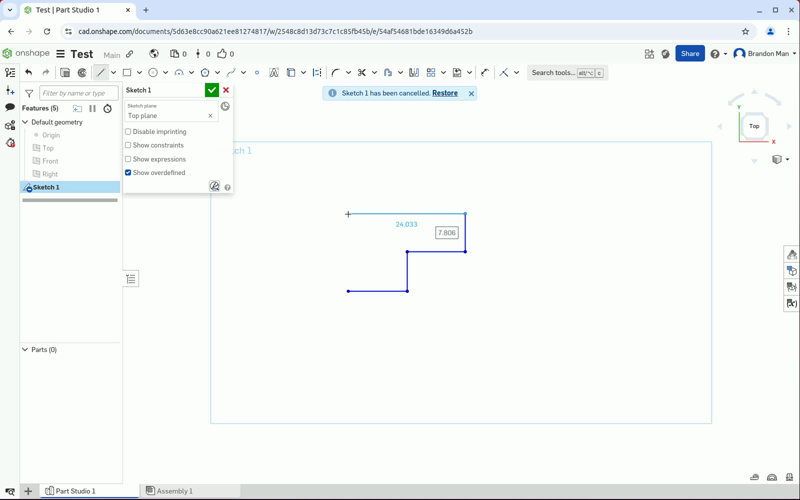
key_up(shift)
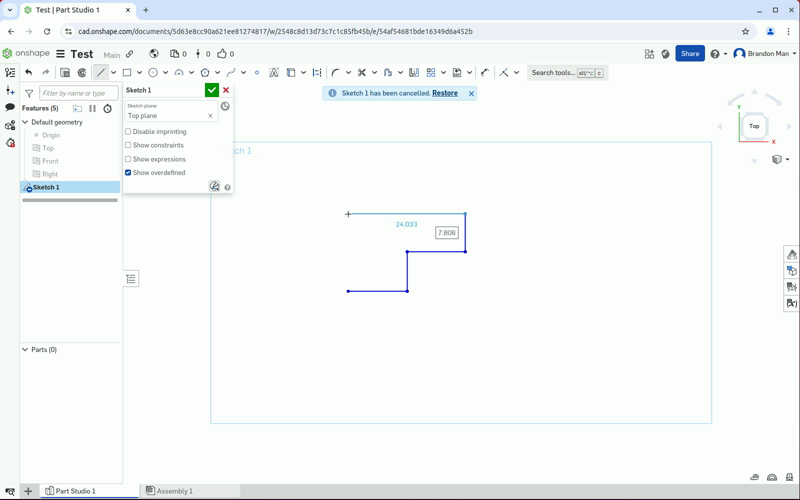
key_down(shift)
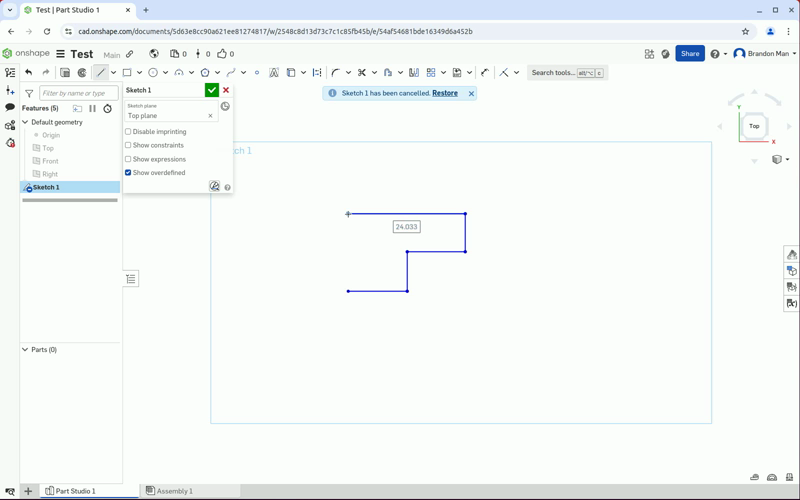
mouse_move(348, 291)
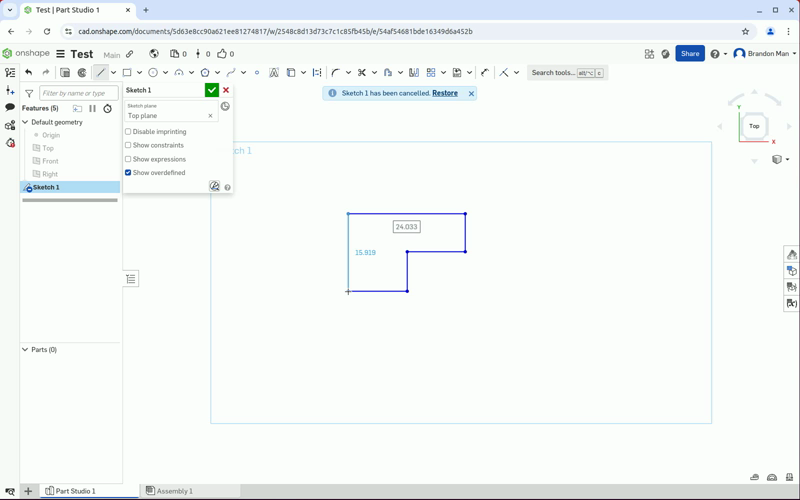
key_up(shift)
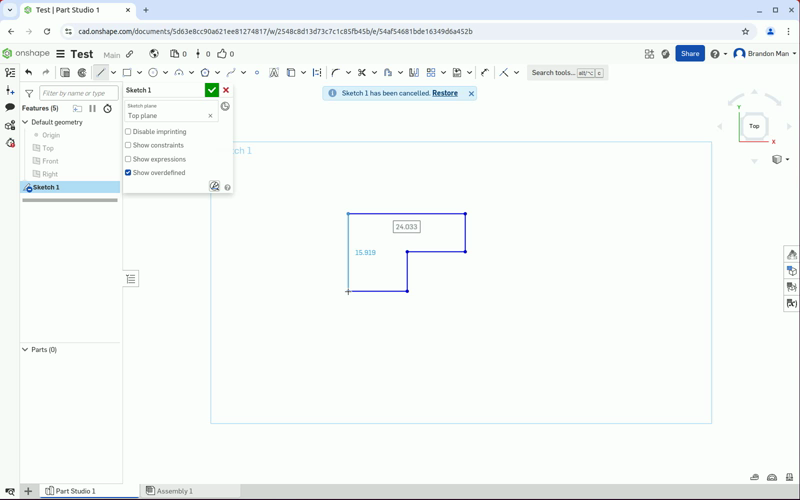
click(348, 291)
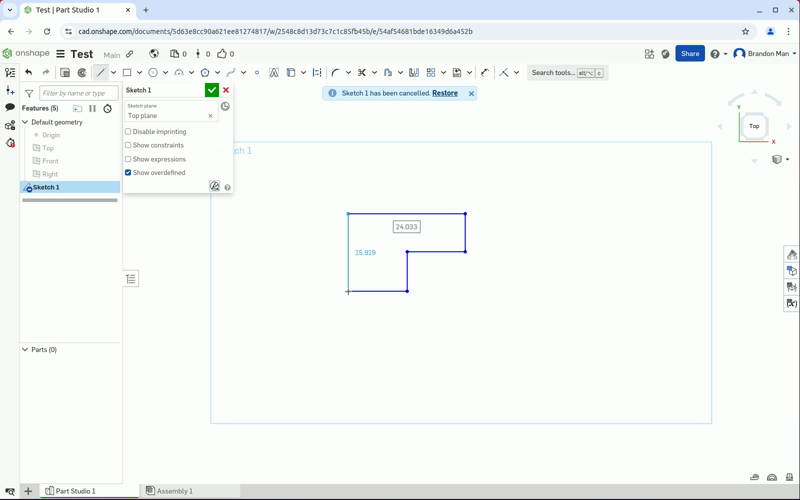
key(esc)
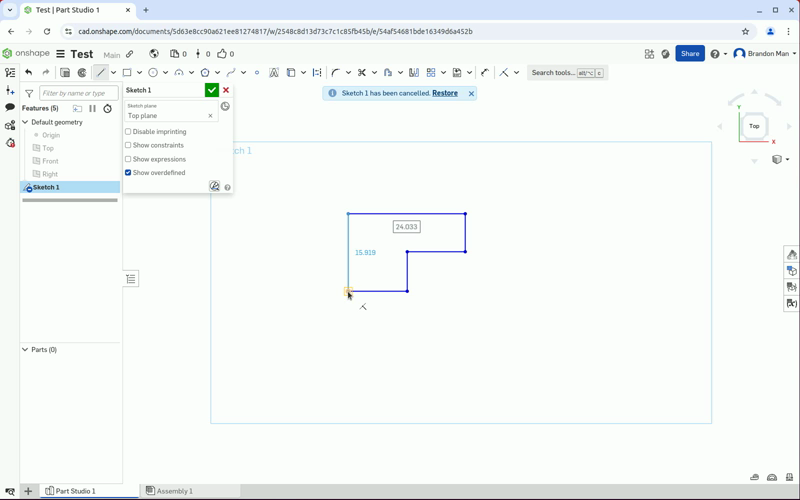
mouse_move(373, 240)
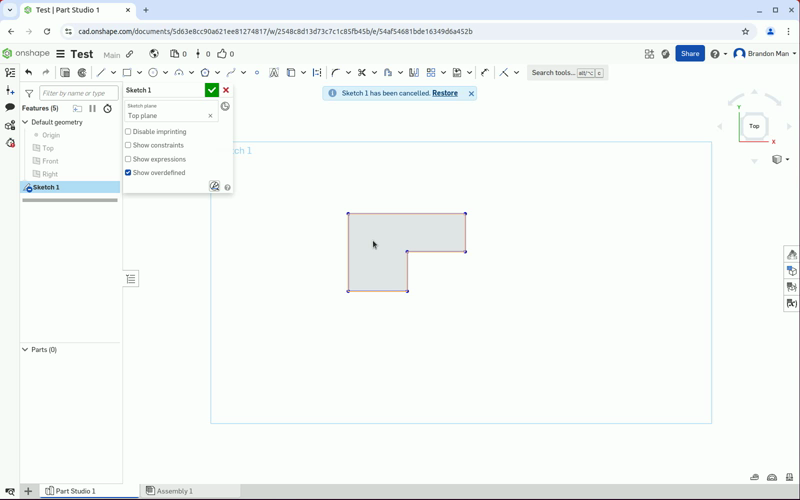
click(373, 240)
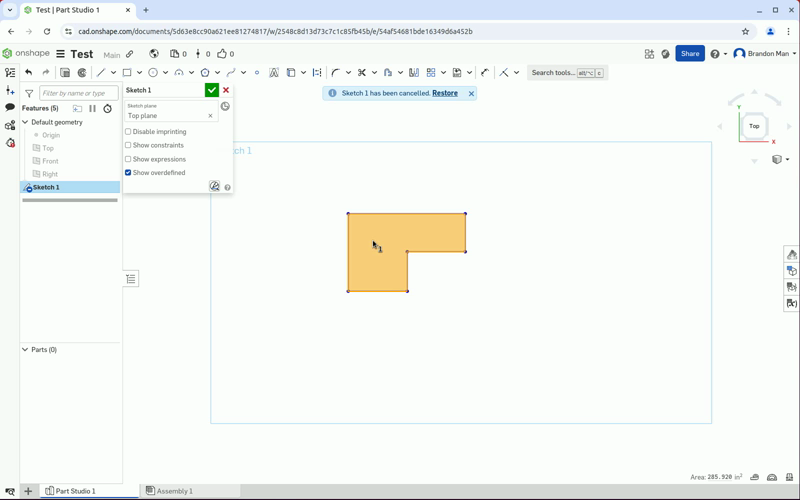
mouse_move(73, 352)
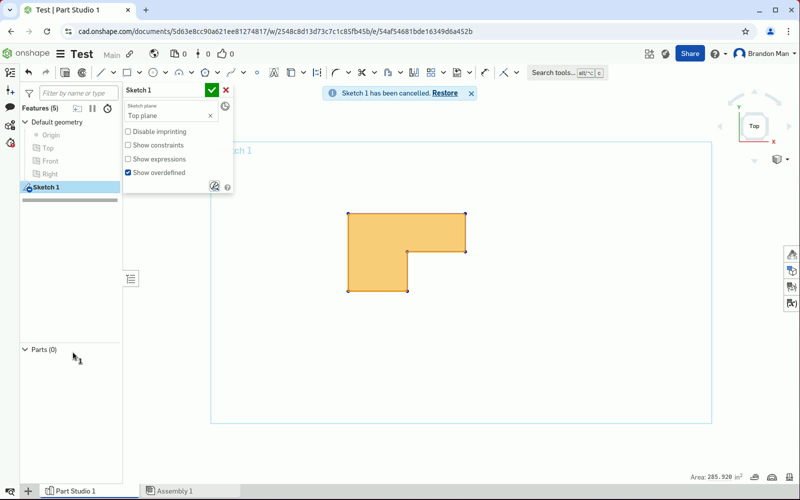
key(shift+y)
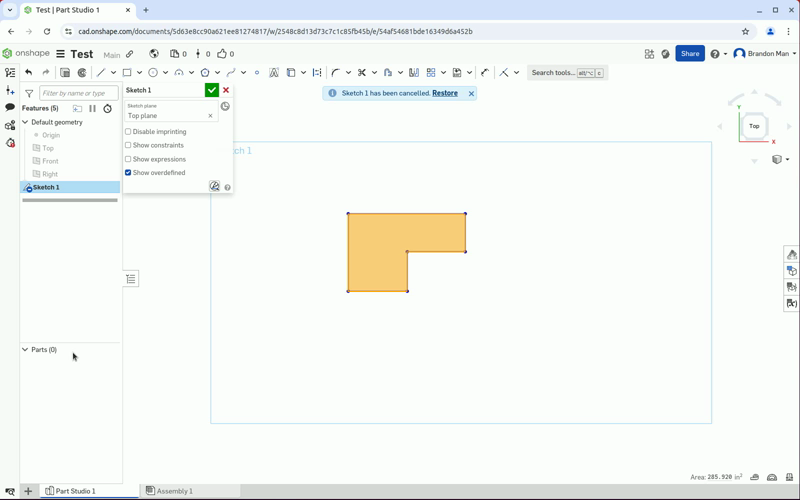
key(shift+e)
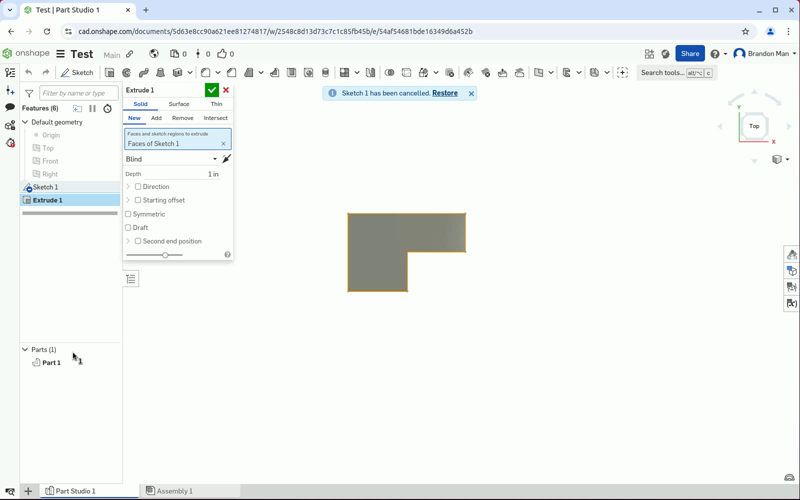
mouse_move(143, 106)
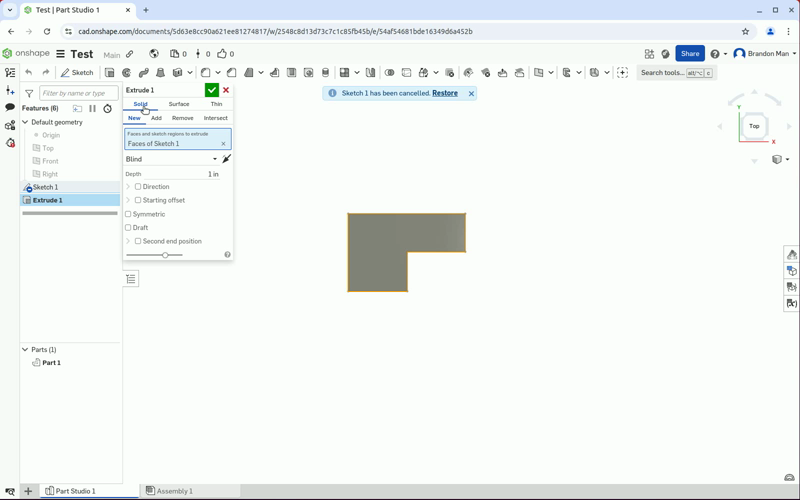
click(143, 106)
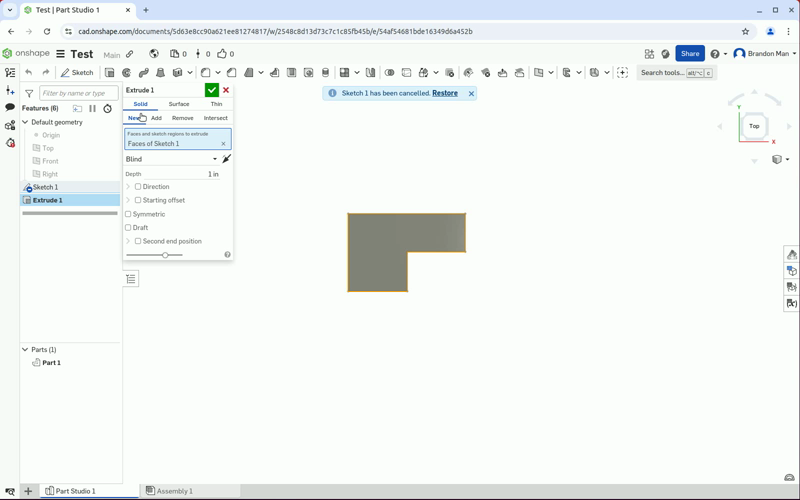
mouse_move(137, 120)
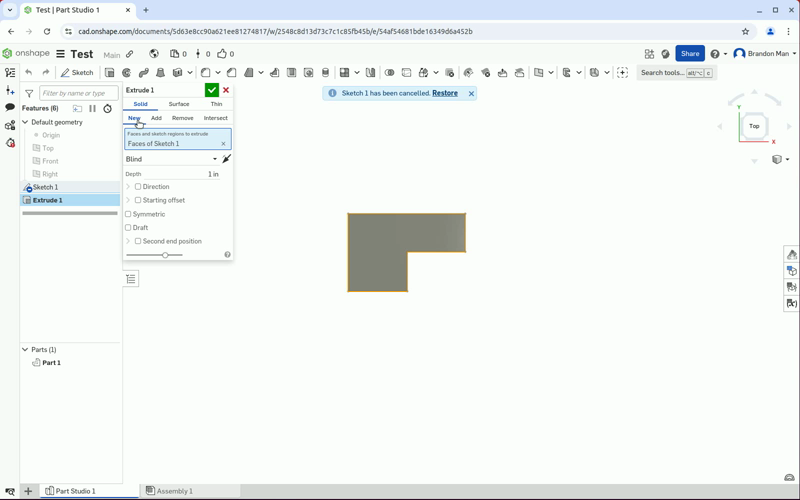
click(137, 120)
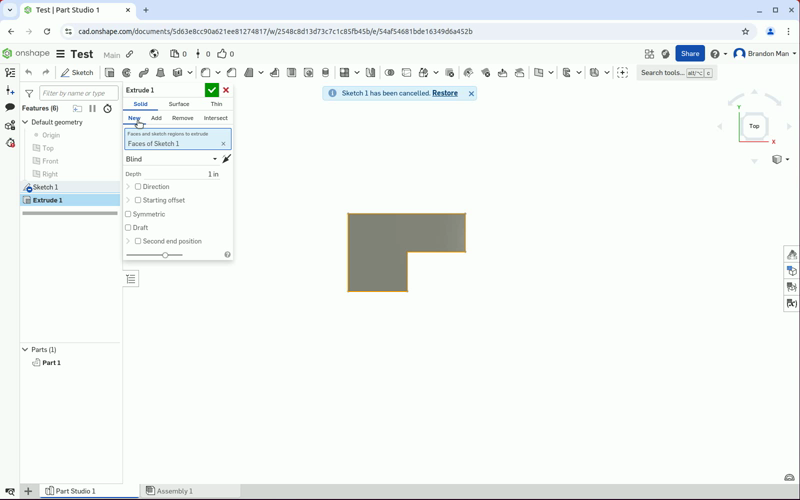
key(tab, 4)
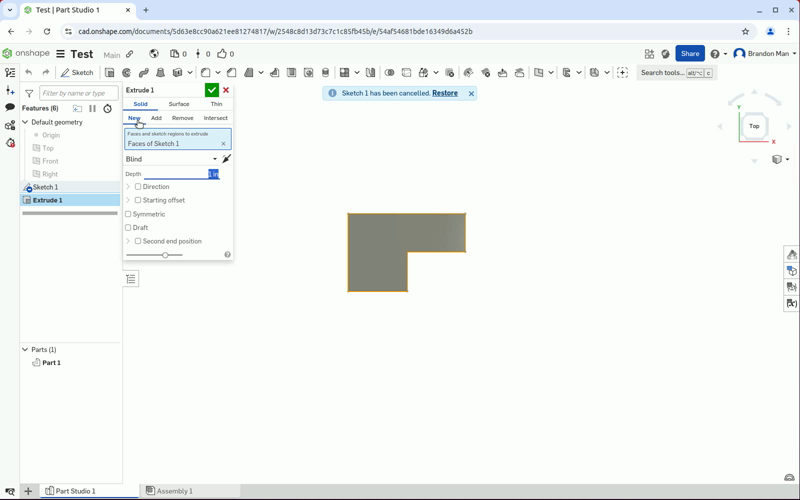
text(4.092)
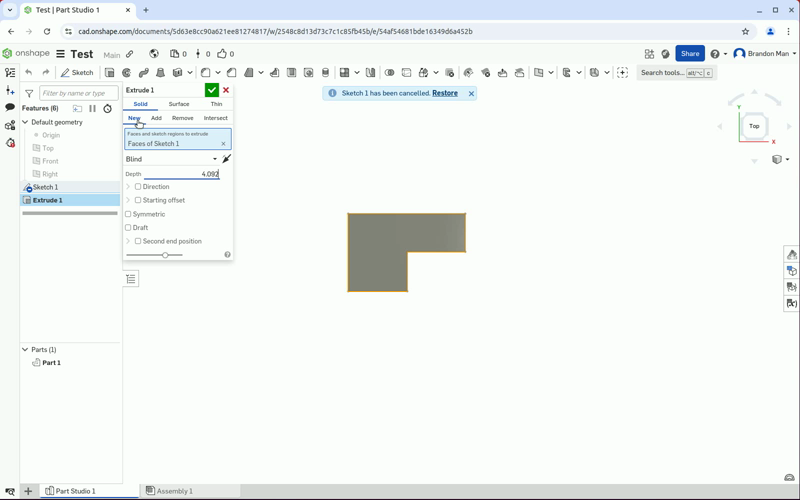
key(enter)
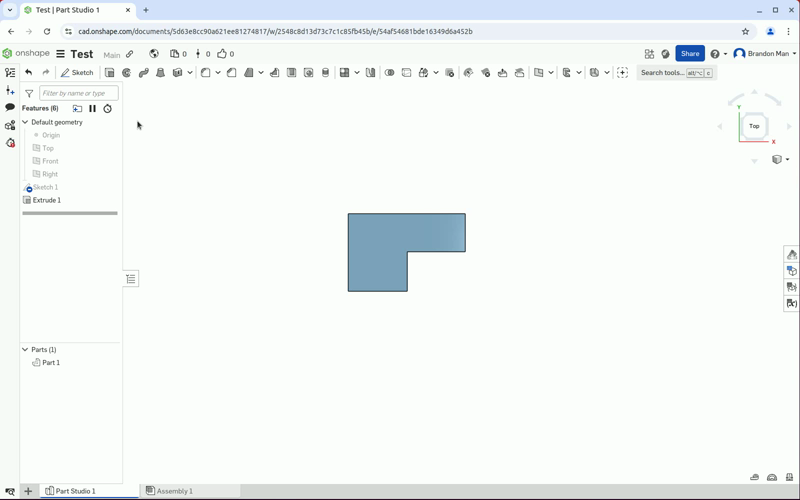
key(shift+h)
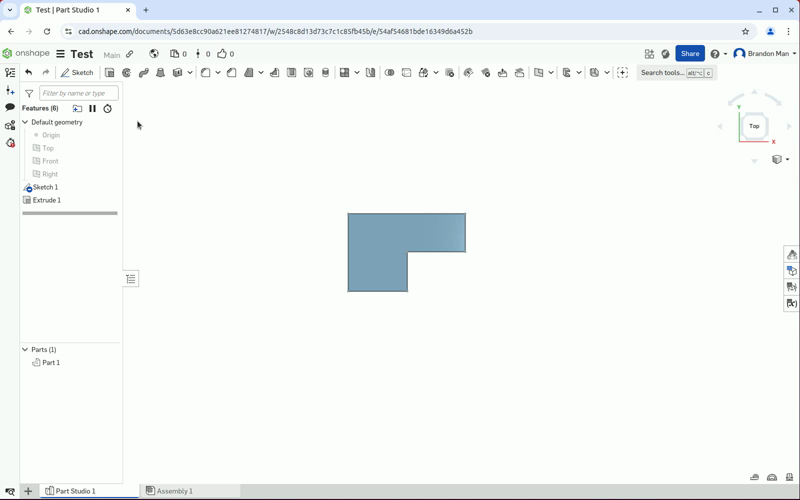
key(shift+h)
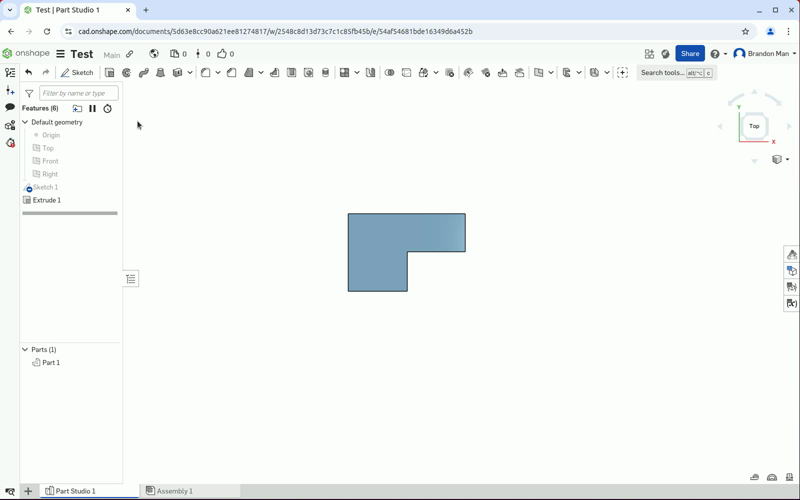
mouse_move(73, 189)
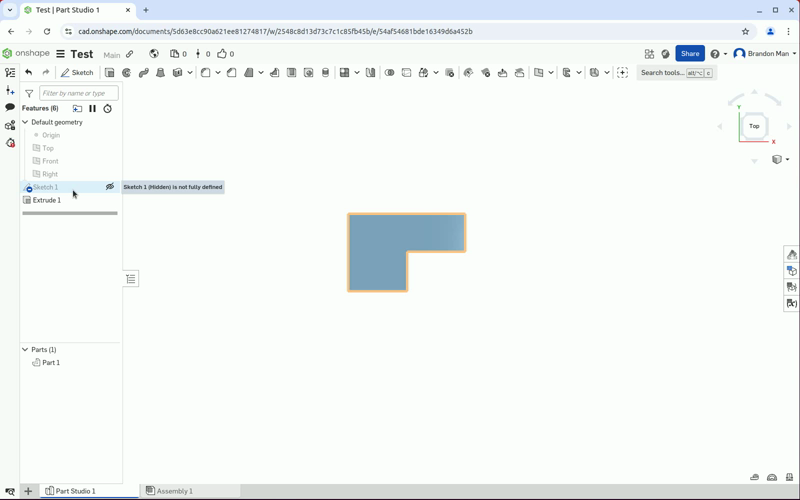
click(73, 189)
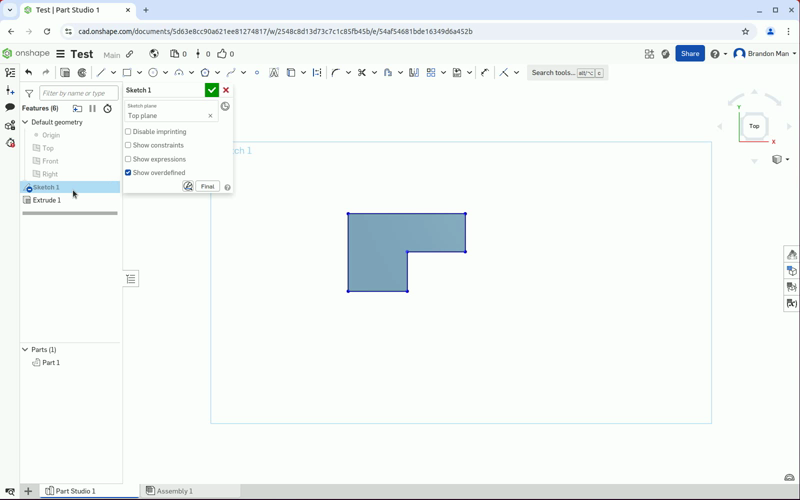
mouse_move(229, 92)
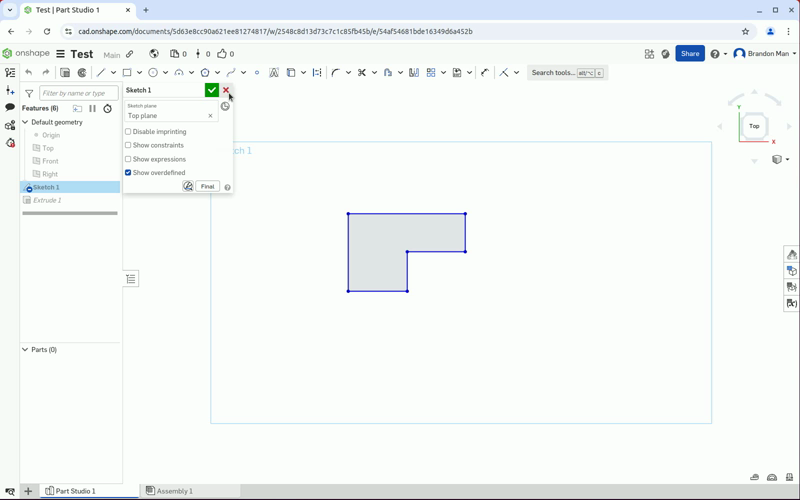
click(229, 92)
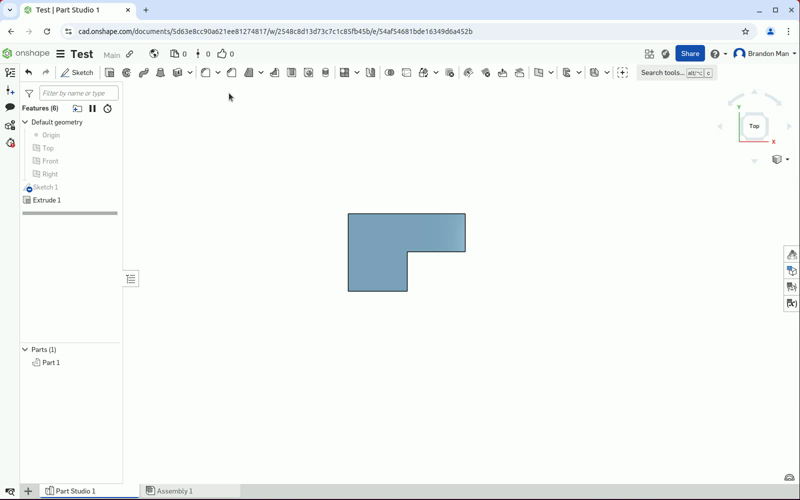
mouse_move(73, 352)
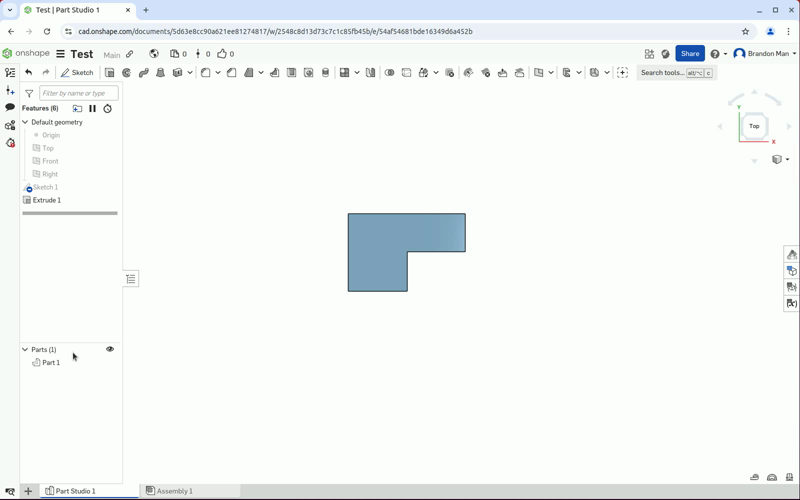
key(y)
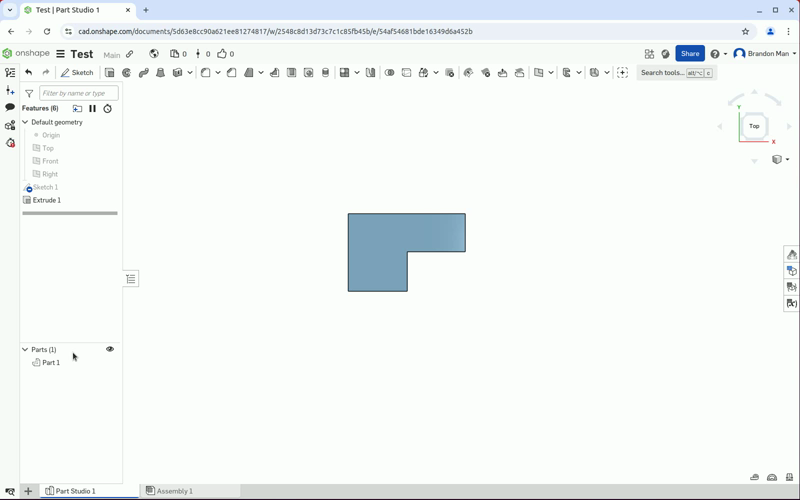
key(shift+p)
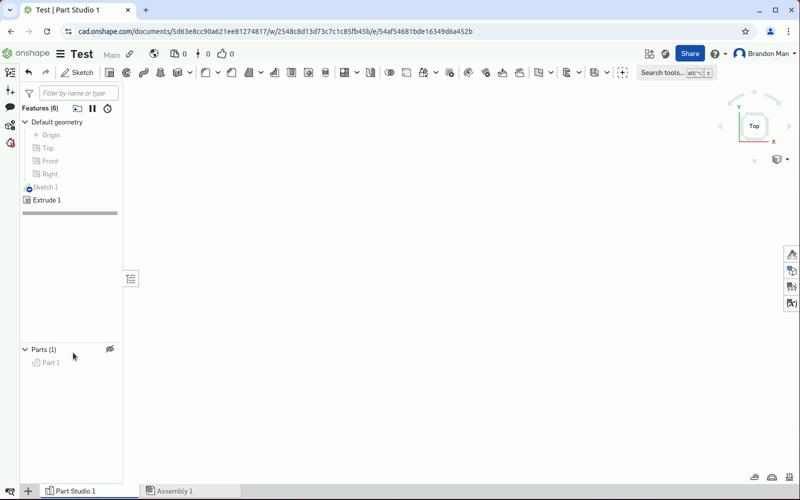
key(space)
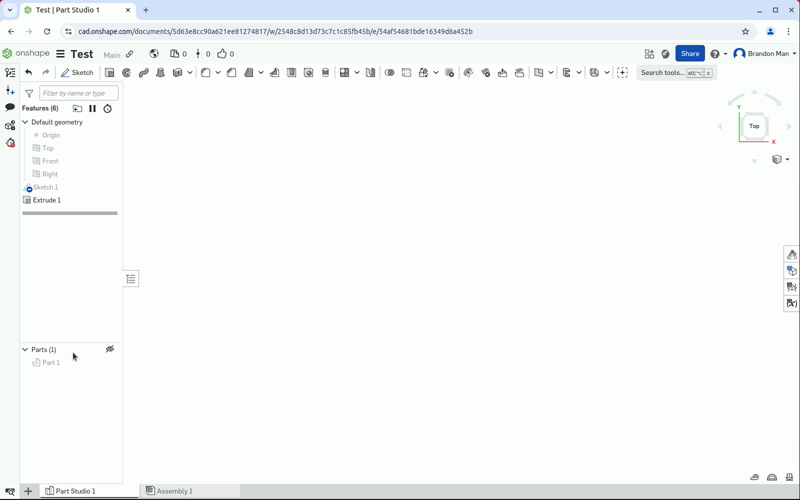
key_down(shift)
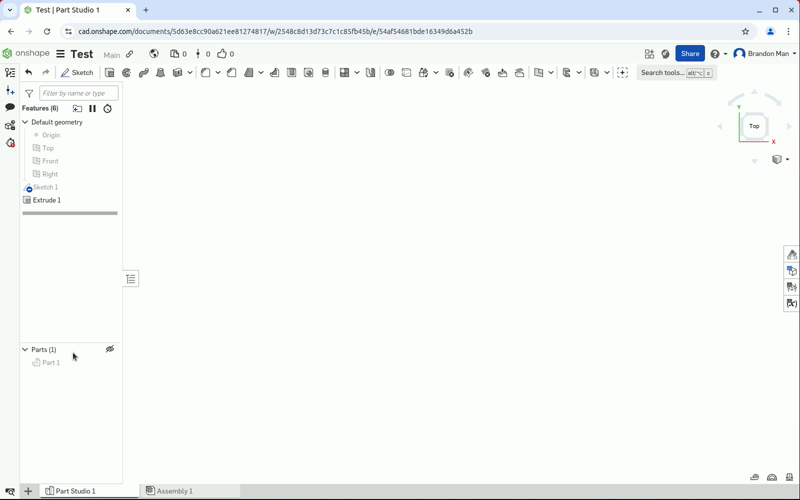
key(up)
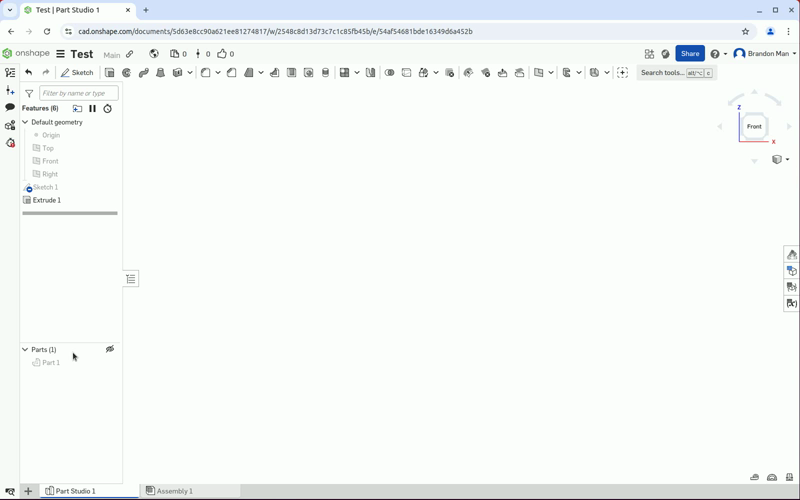
key_up(shift)
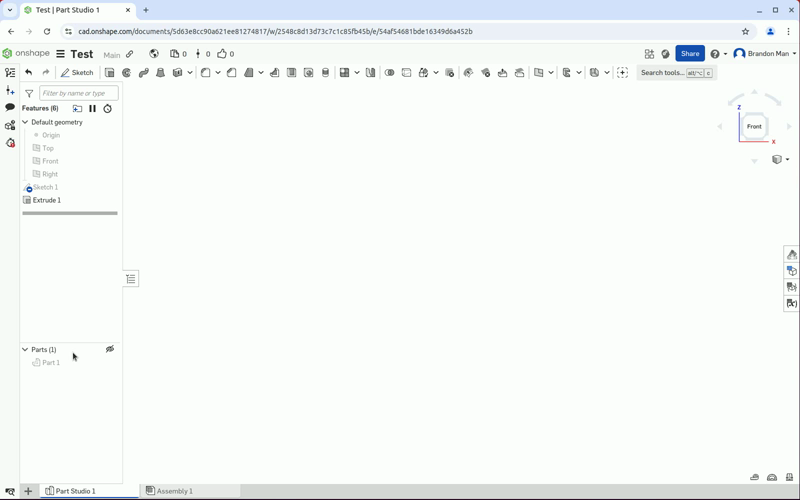
key(space)
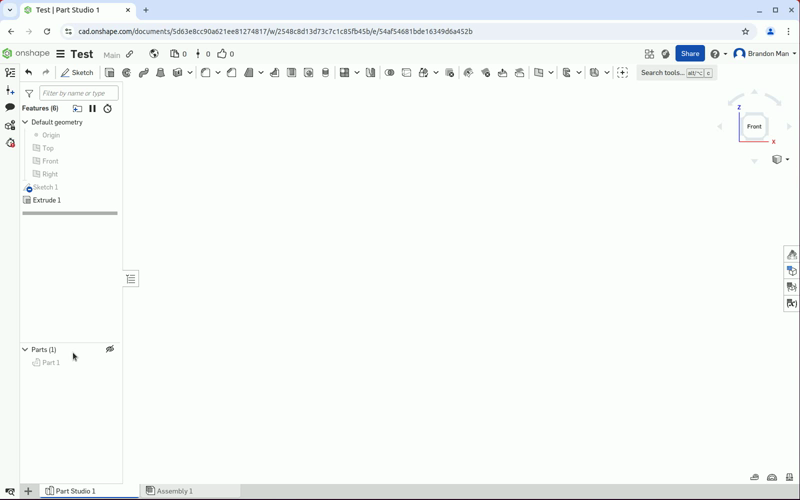
key_down(shift)
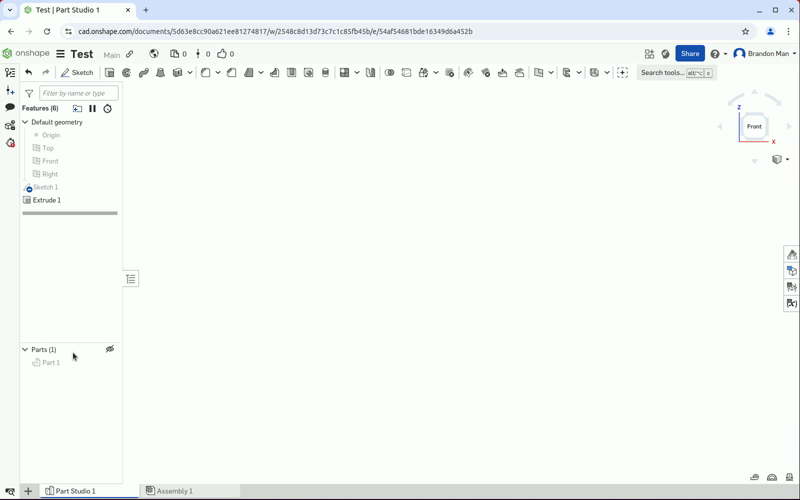
key(left)
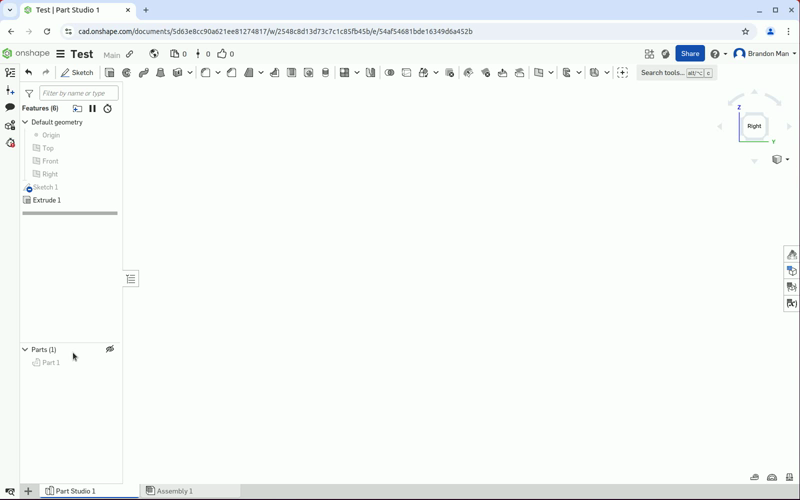
key_up(shift)
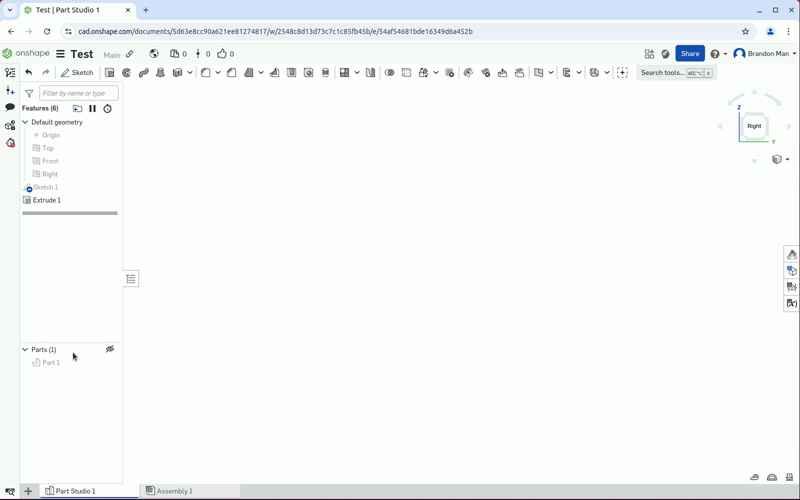
mouse_move(73, 352)
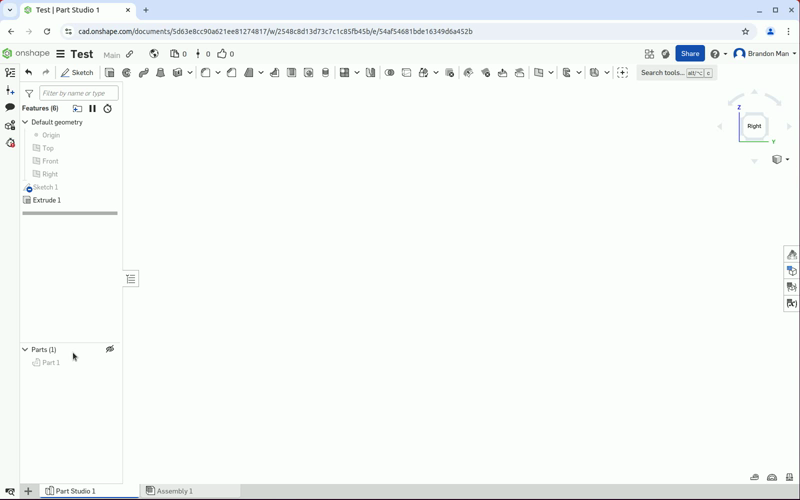
key(shift+y)
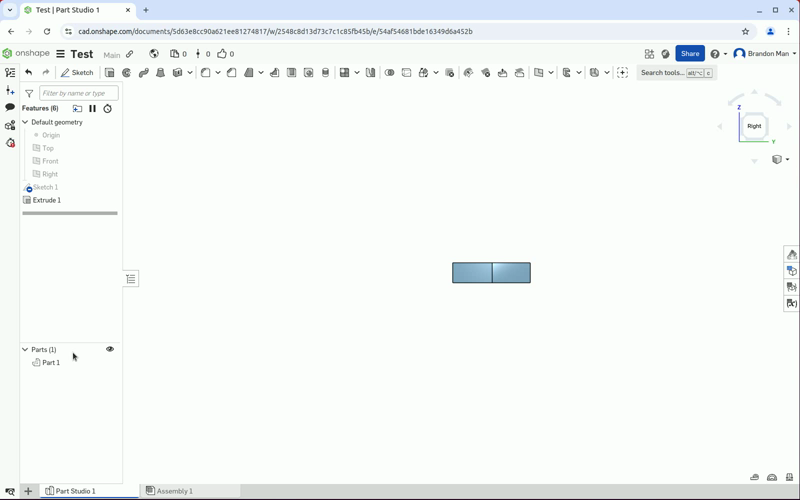
mouse_move(541, 75)
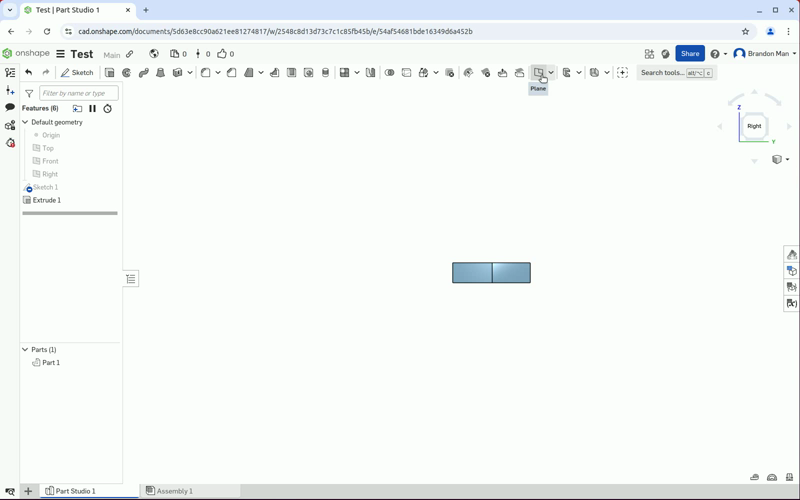
click(541, 75)
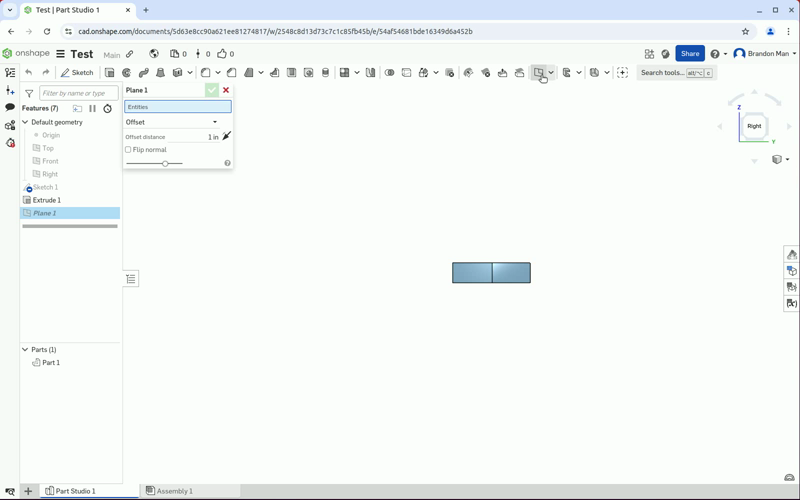
mouse_move(73, 176)
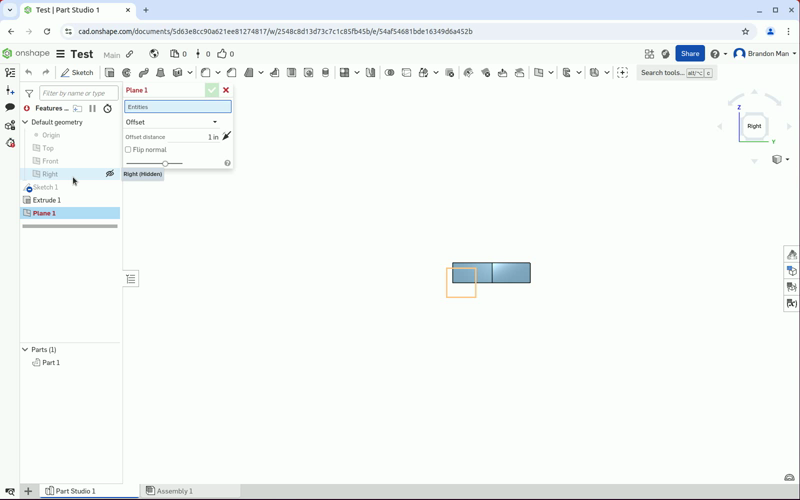
click(73, 176)
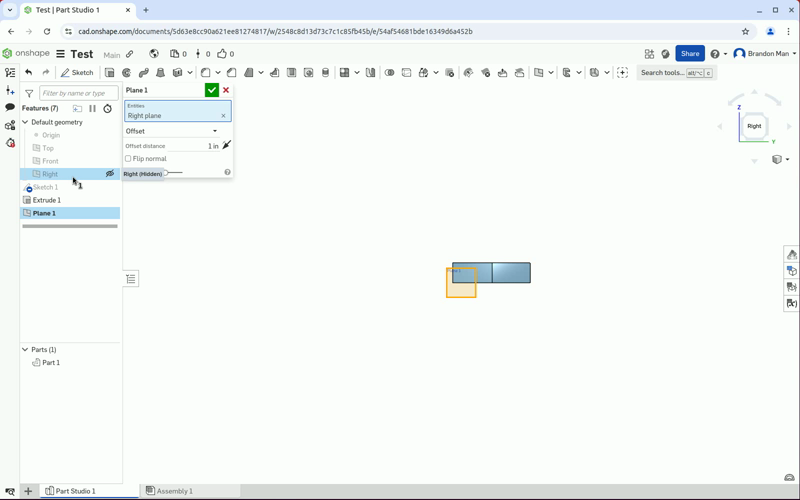
key(tab, 2)
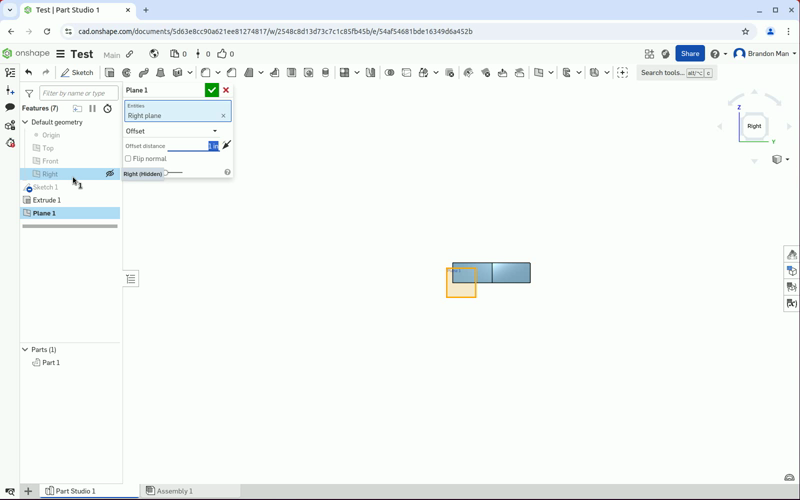
text(23.108)
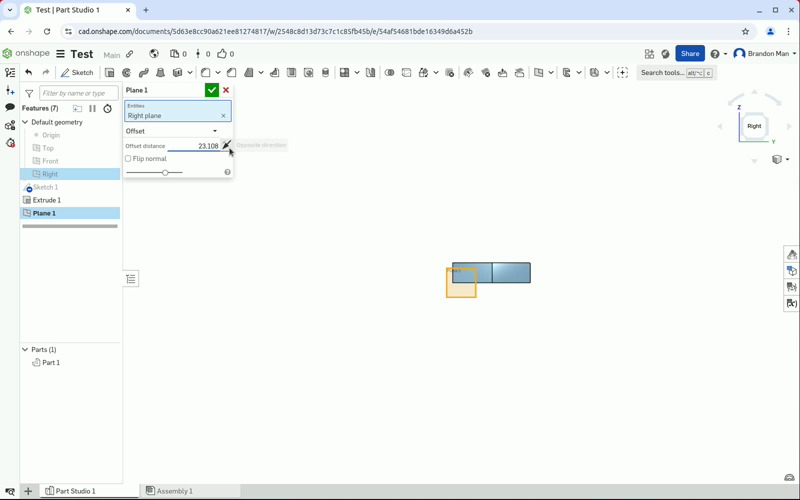
mouse_move(229, 147)
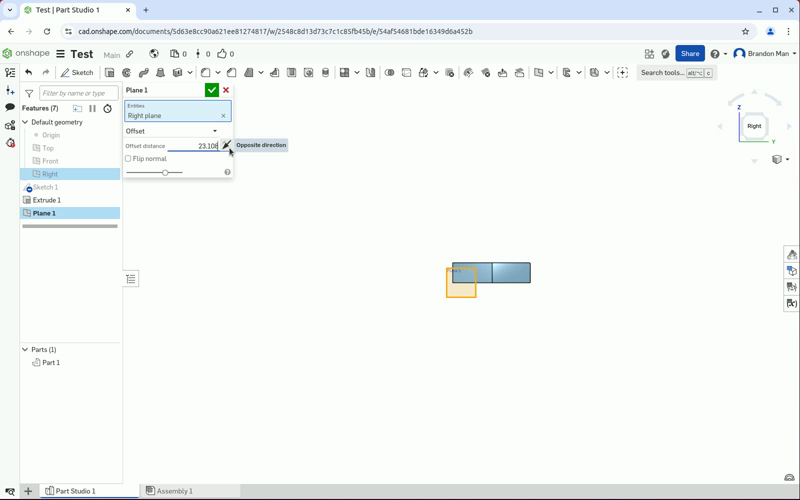
click(229, 147)
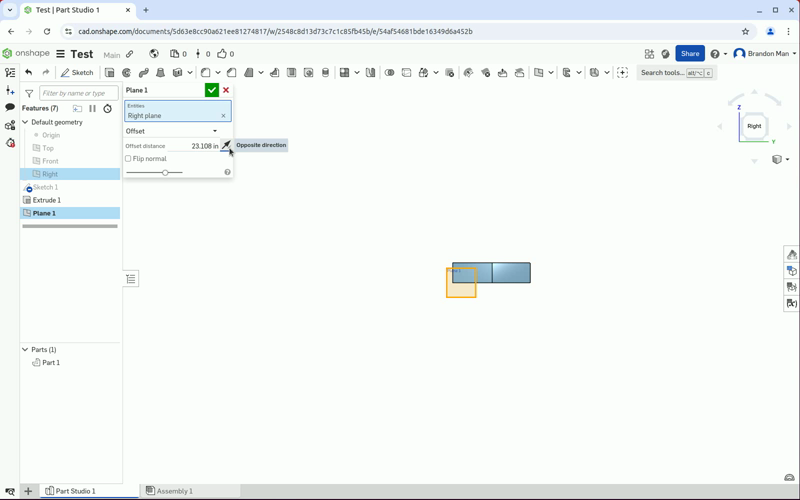
key(enter, 2)
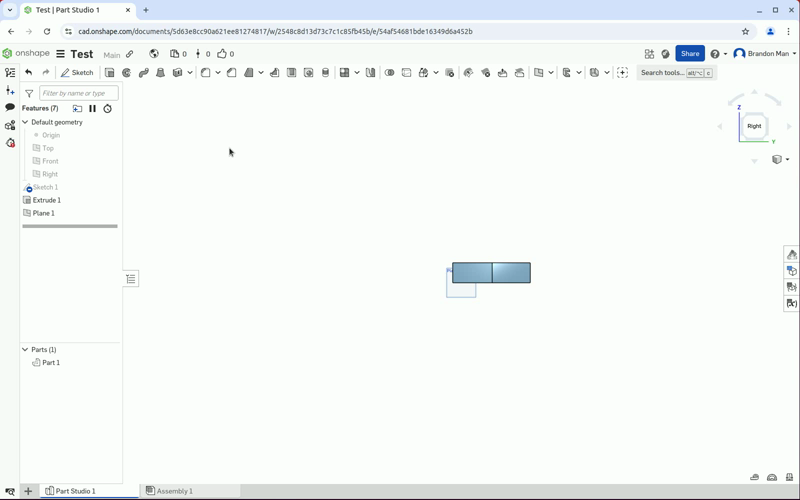
key(shift+s)
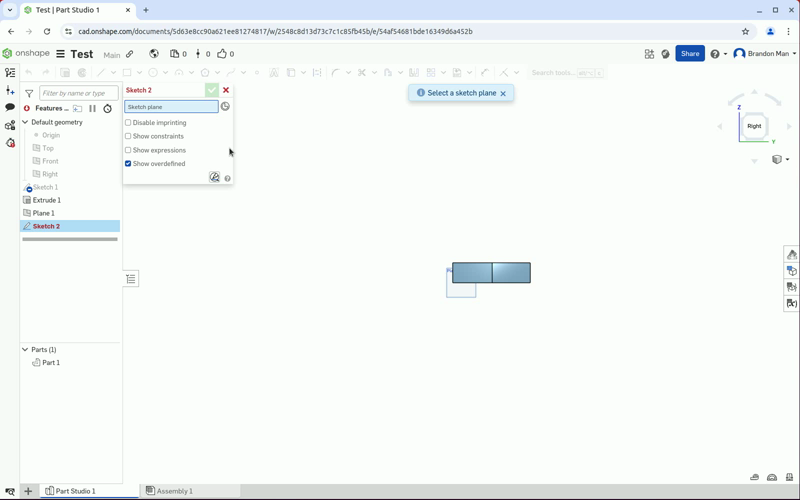
mouse_move(73, 215)
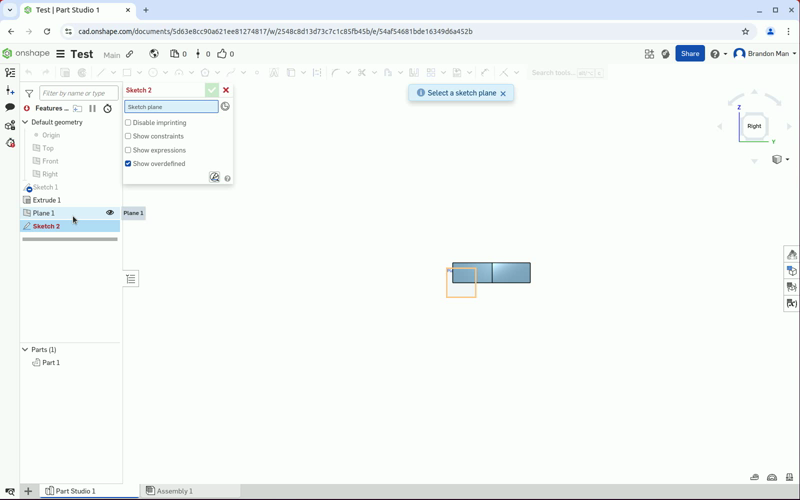
click(73, 215)
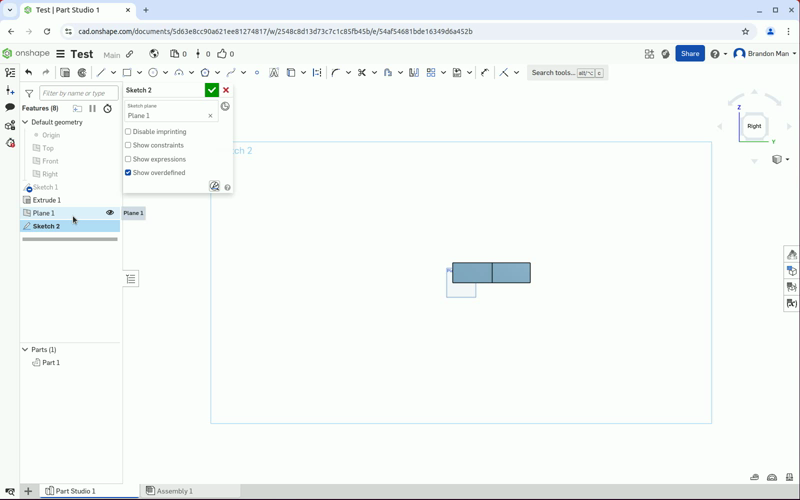
mouse_move(73, 352)
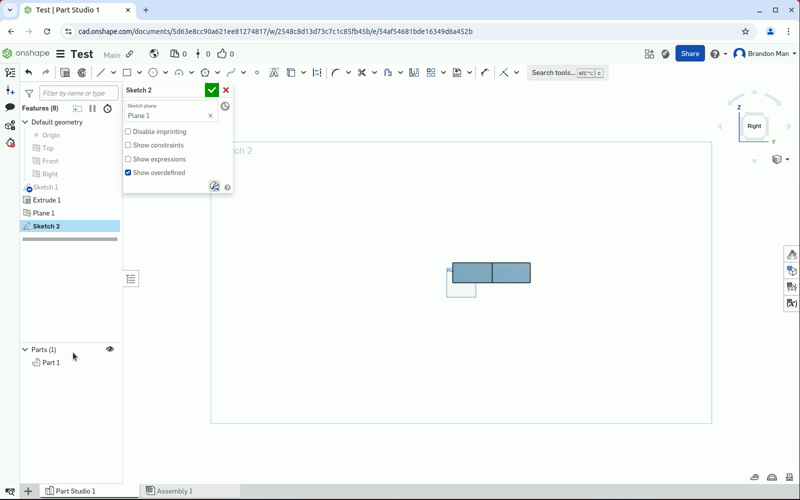
key(y)
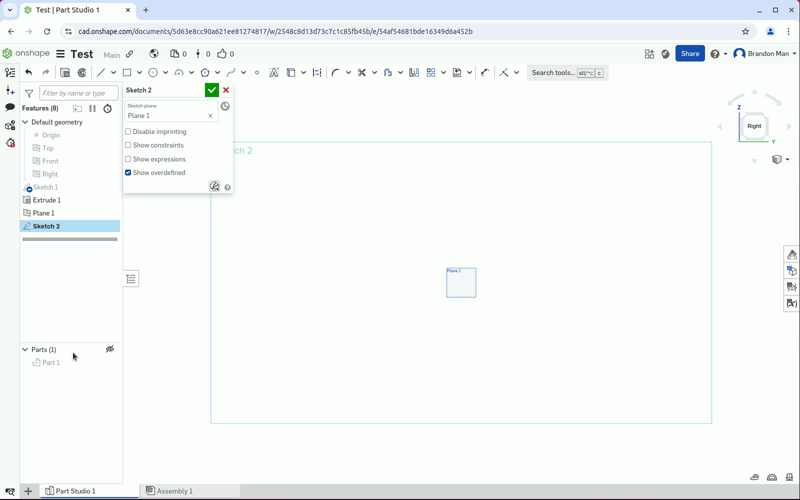
key(l)
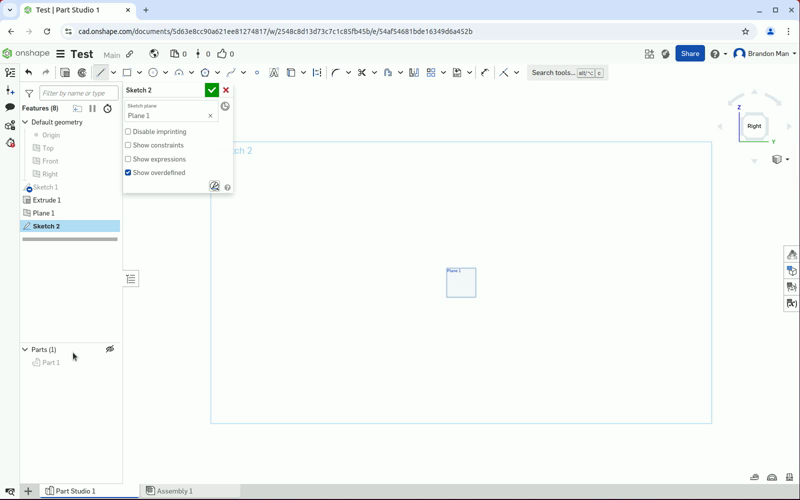
key_down(shift)
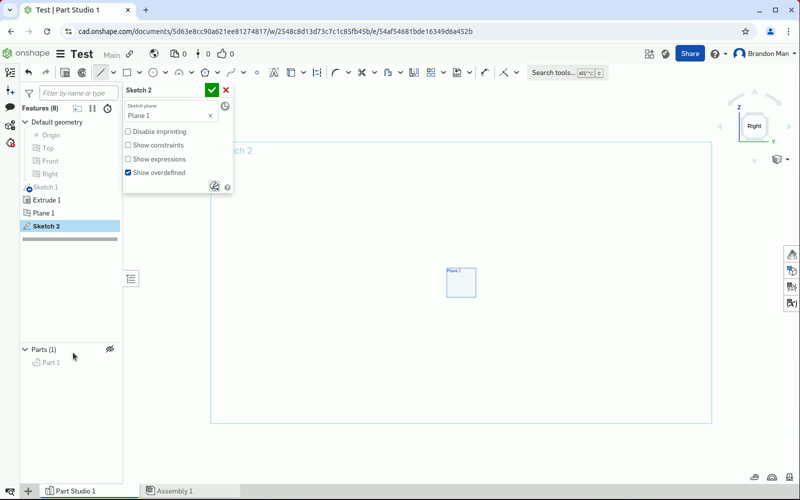
mouse_move(452, 262)
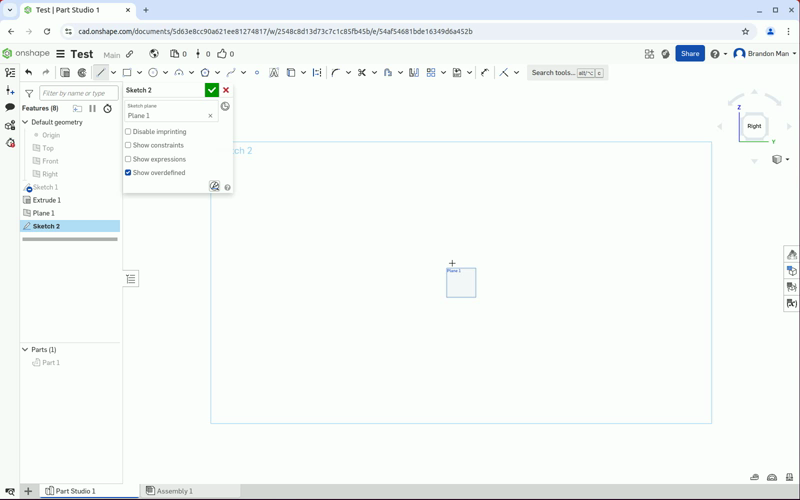
click(452, 262)
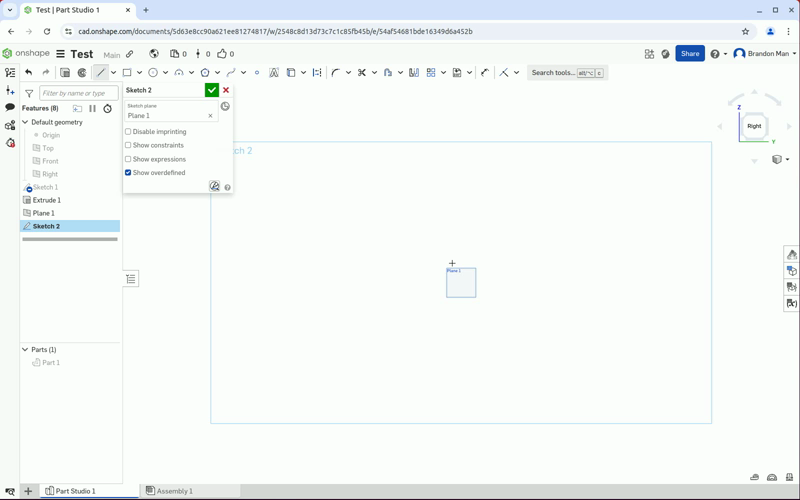
key_up(shift)
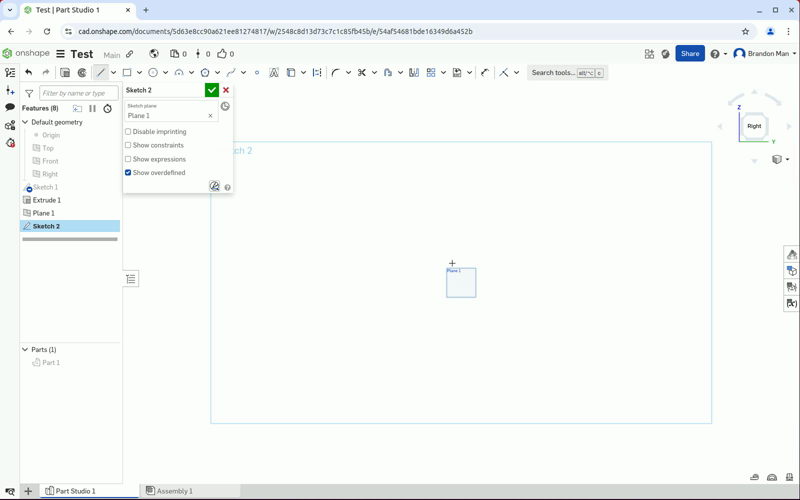
key_down(shift)
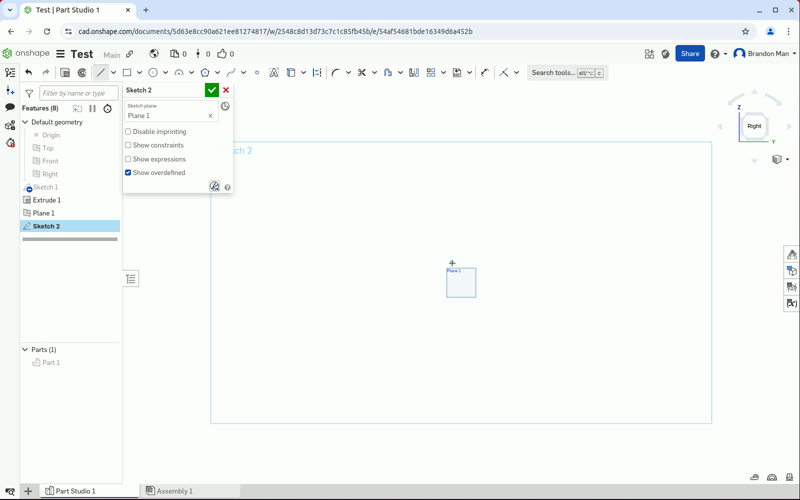
mouse_move(482, 262)
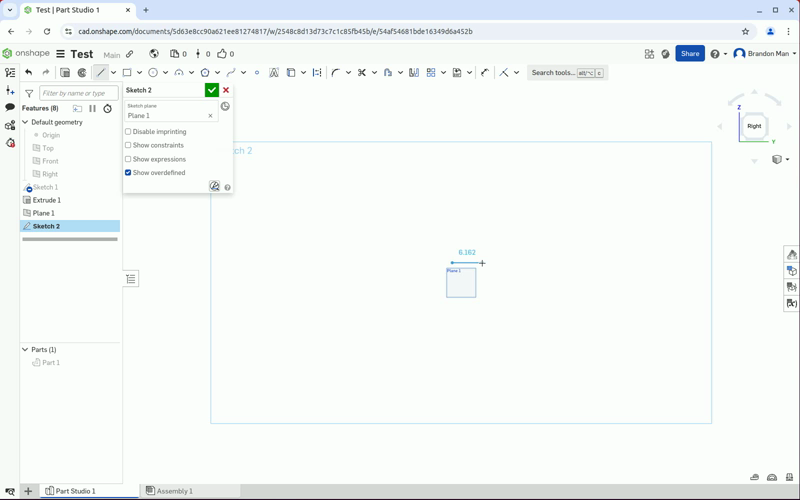
mouse_move(511, 263)
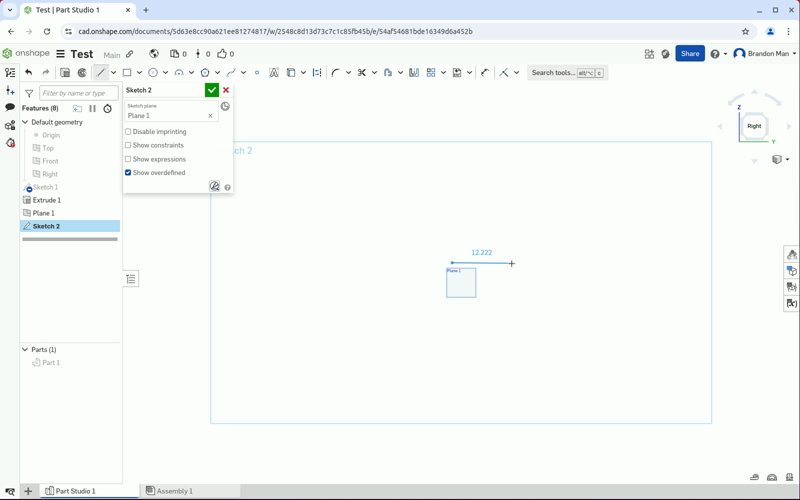
click(511, 263)
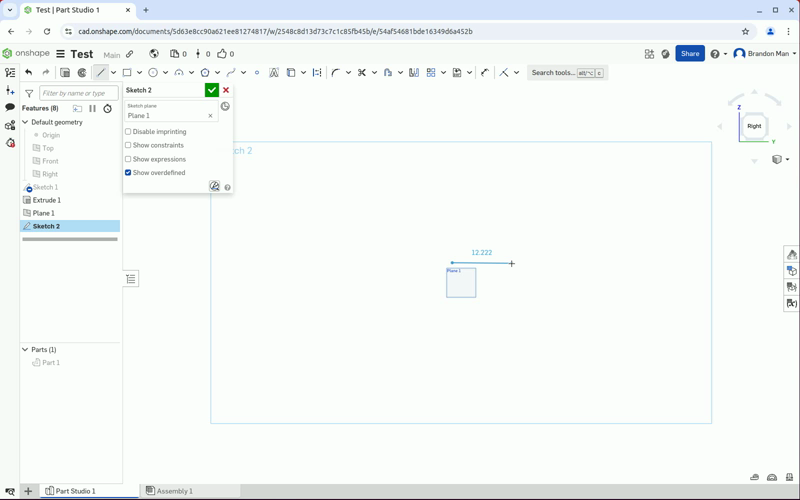
key_up(shift)
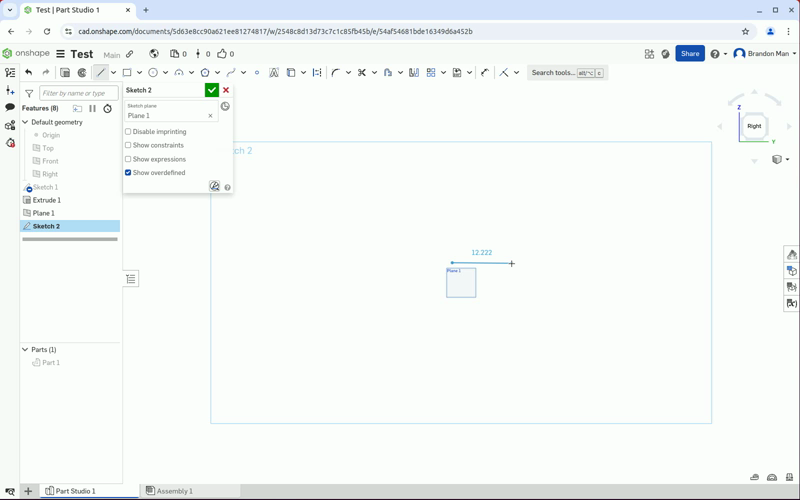
key_down(shift)
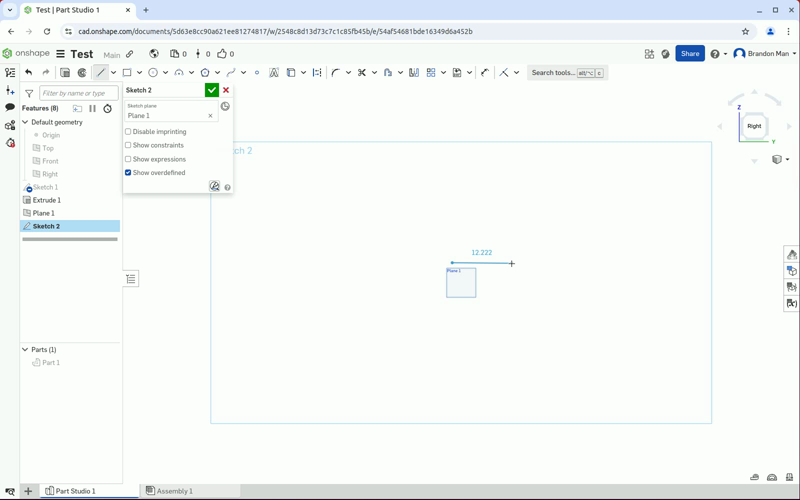
mouse_move(541, 263)
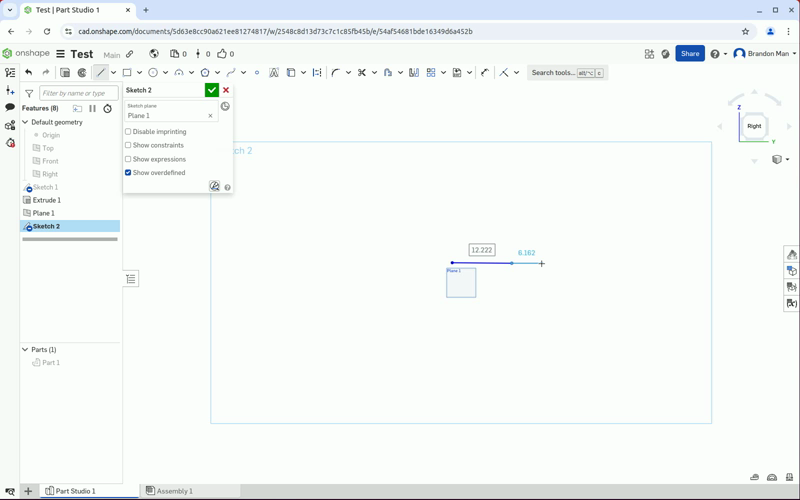
mouse_move(511, 243)
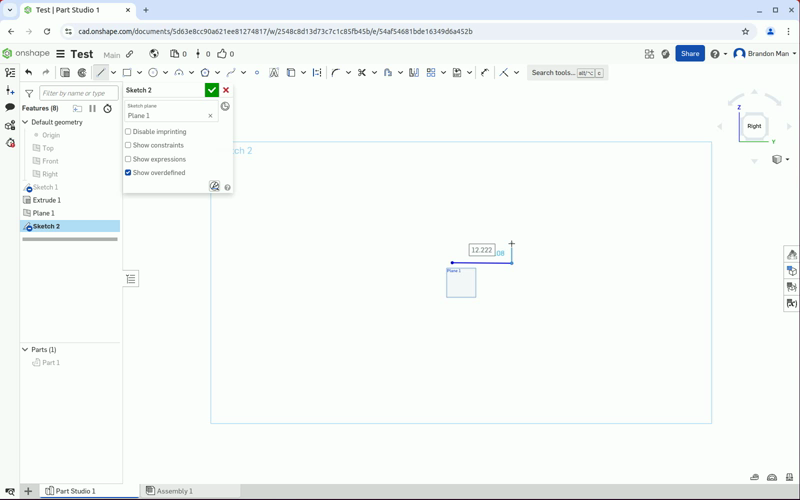
click(511, 243)
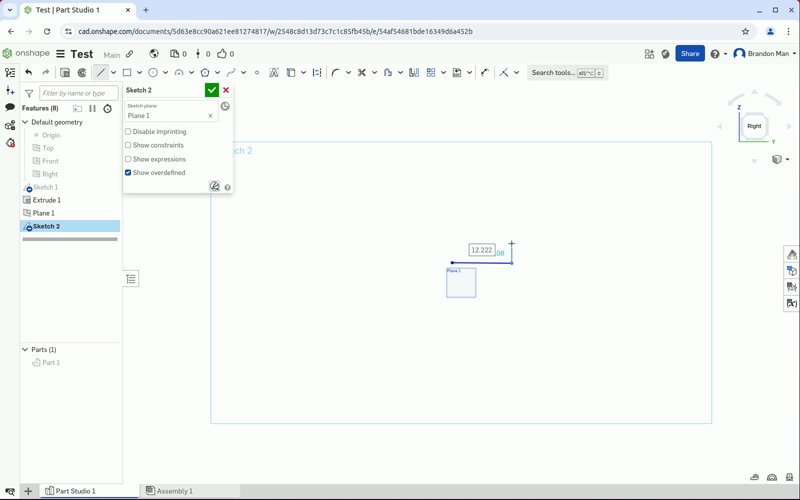
key_up(shift)
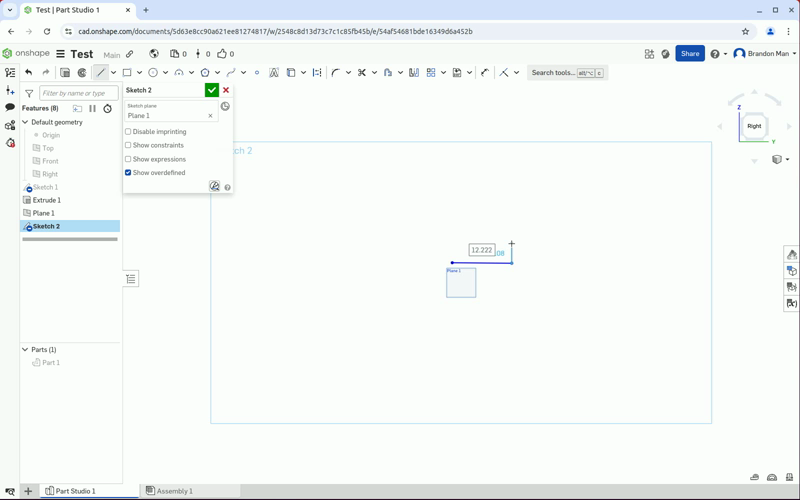
key_down(shift)
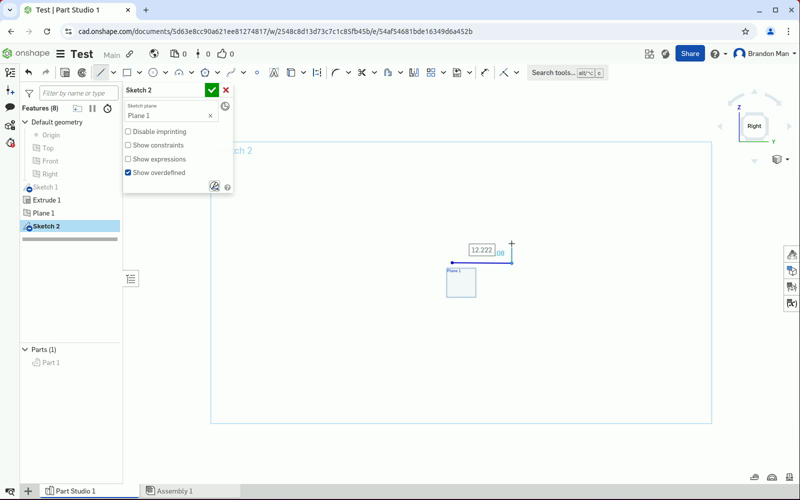
mouse_move(541, 243)
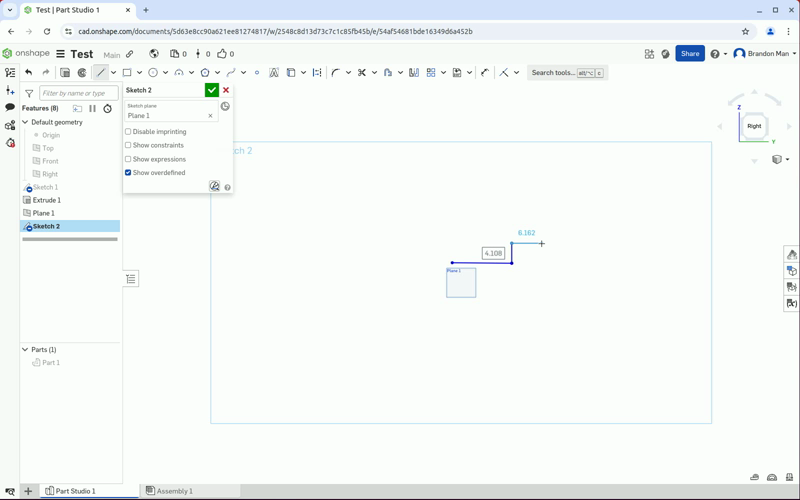
mouse_move(452, 243)
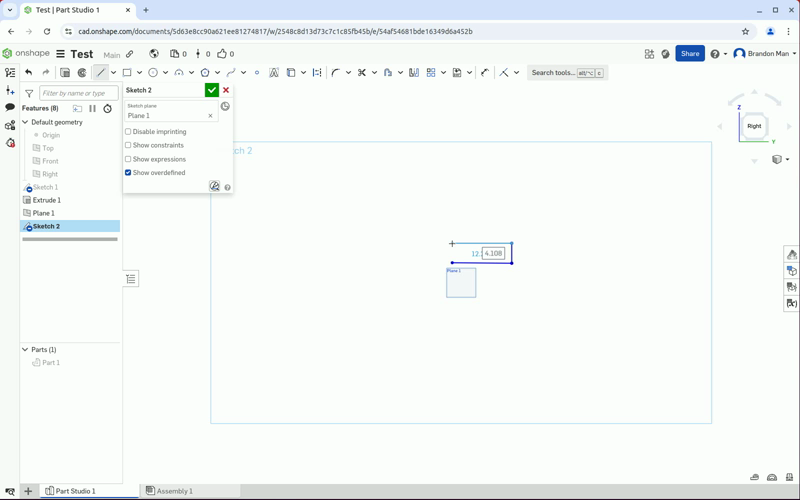
click(452, 243)
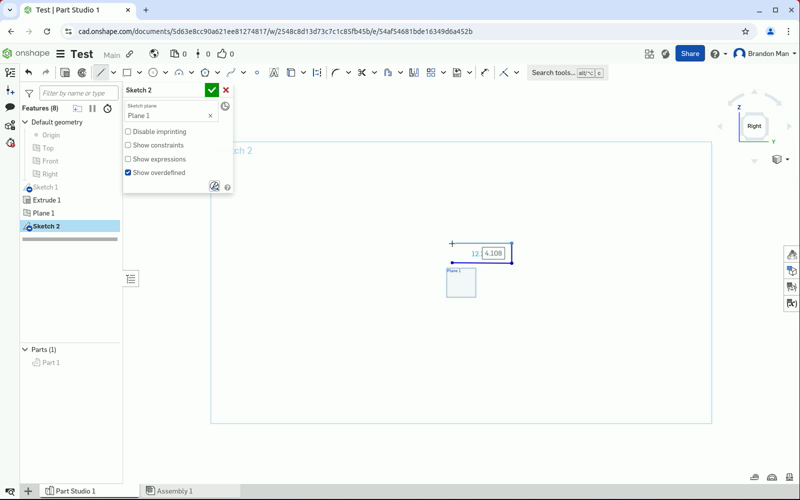
key_up(shift)
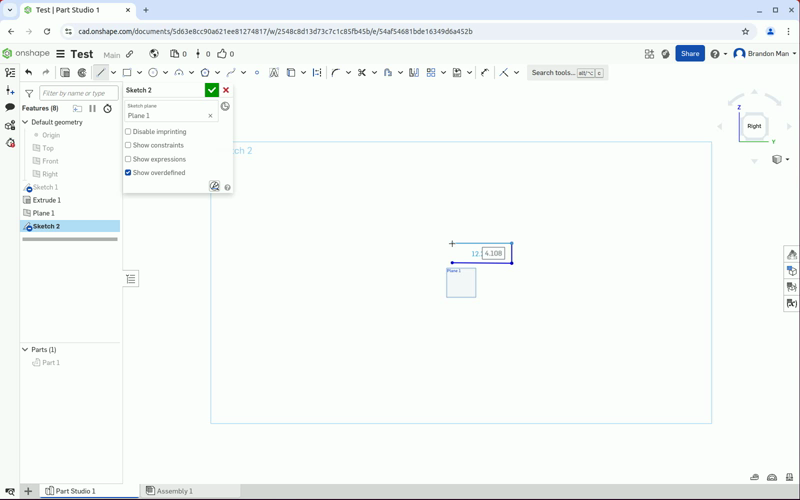
mouse_move(482, 243)
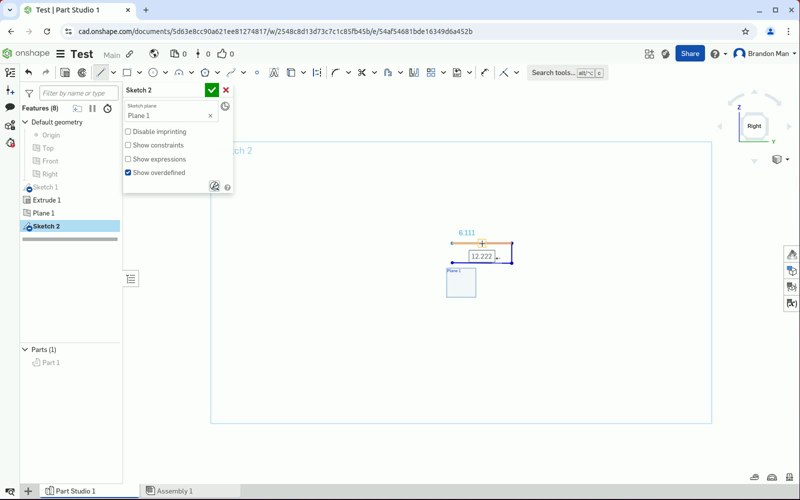
key_down(shift)
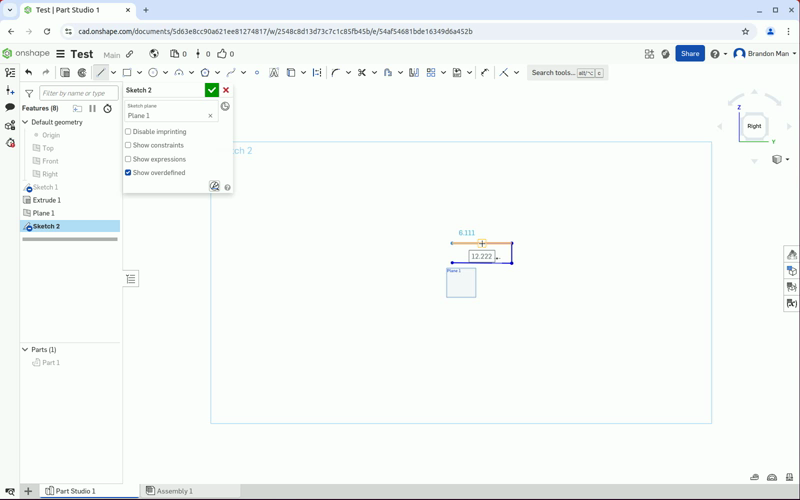
mouse_move(452, 262)
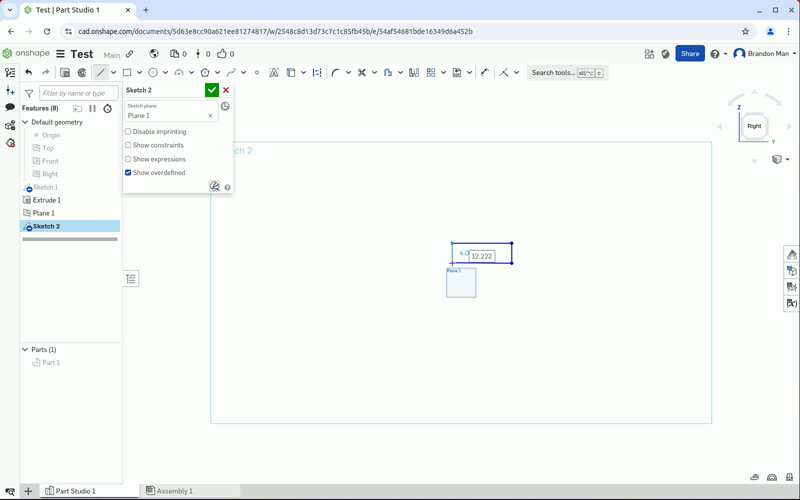
key_up(shift)
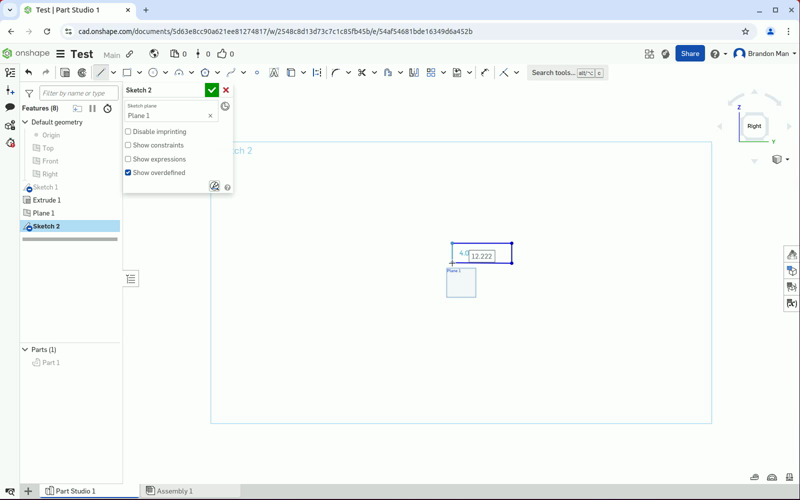
click(452, 262)
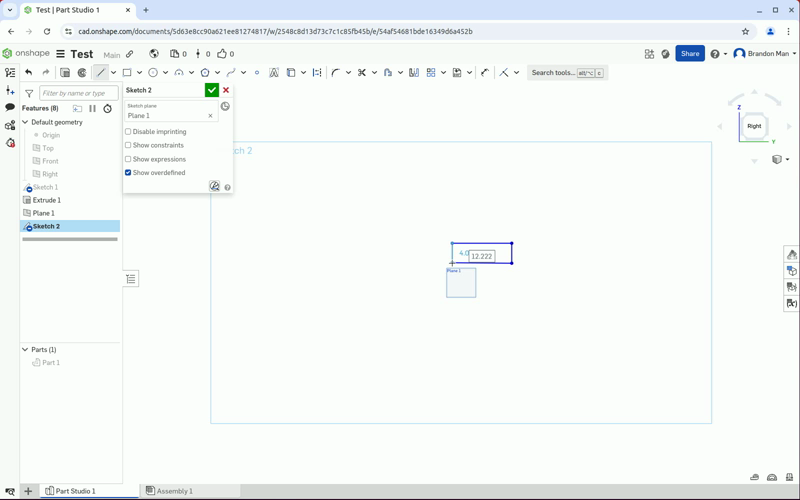
key(esc)
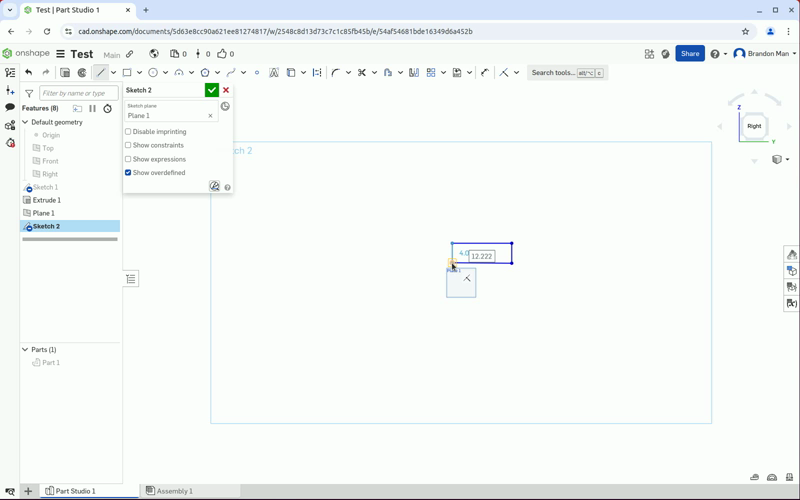
mouse_move(499, 249)
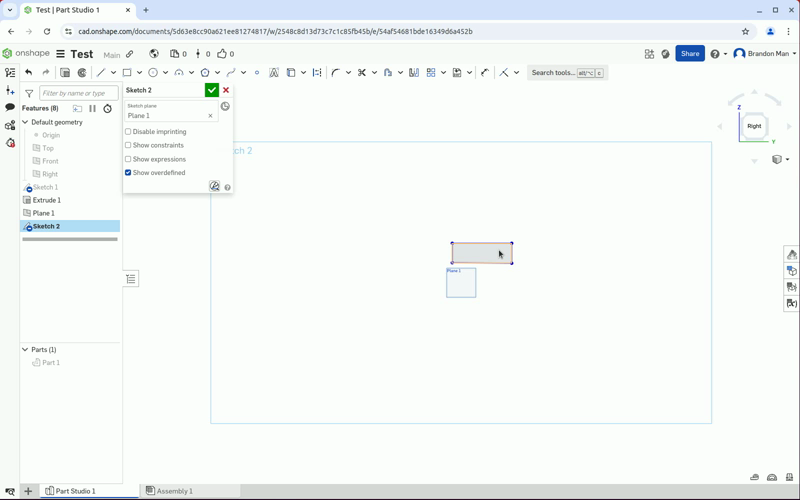
scroll(6)
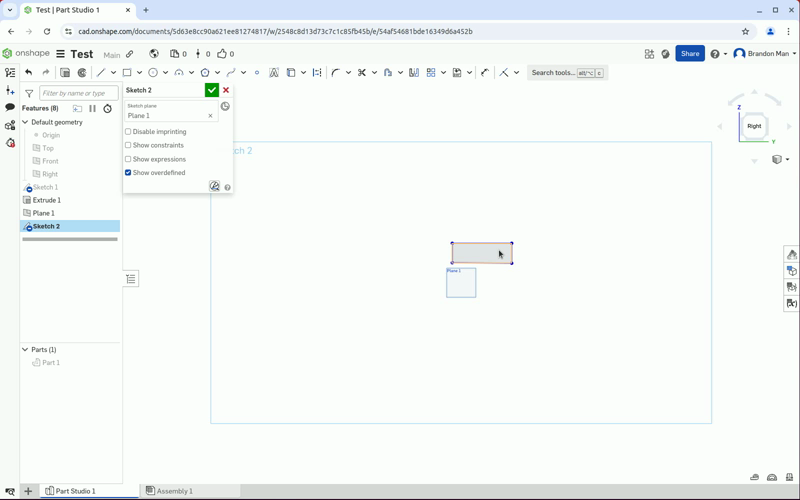
scroll(6)
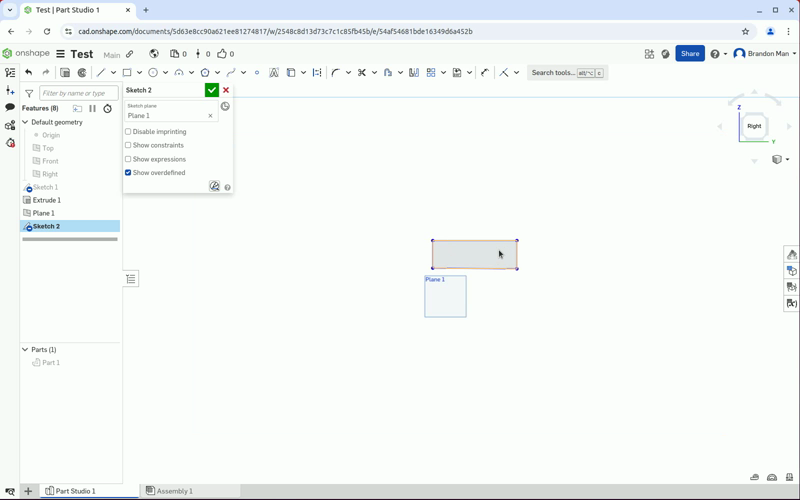
scroll(6)
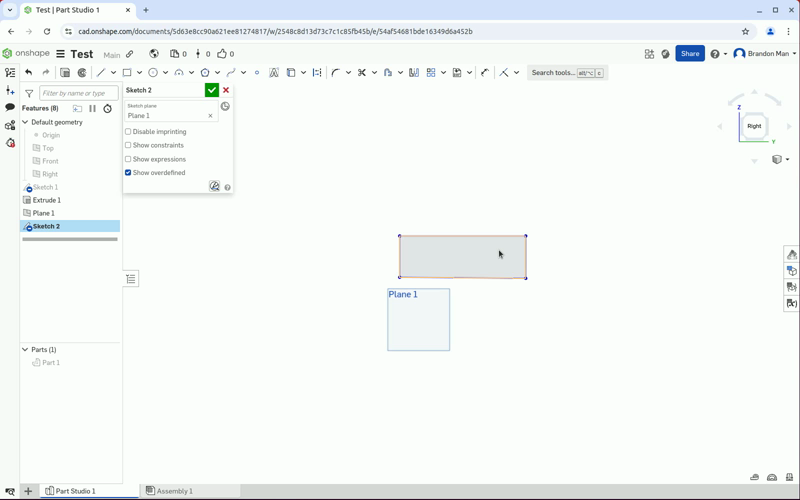
scroll(6)
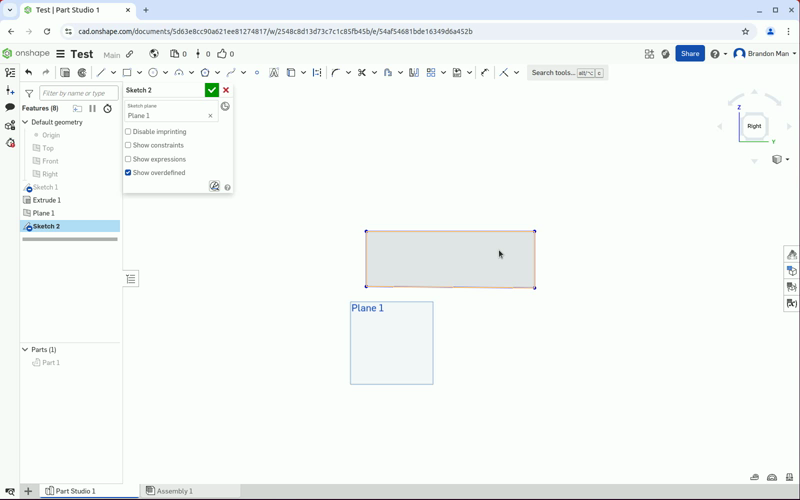
scroll(6)
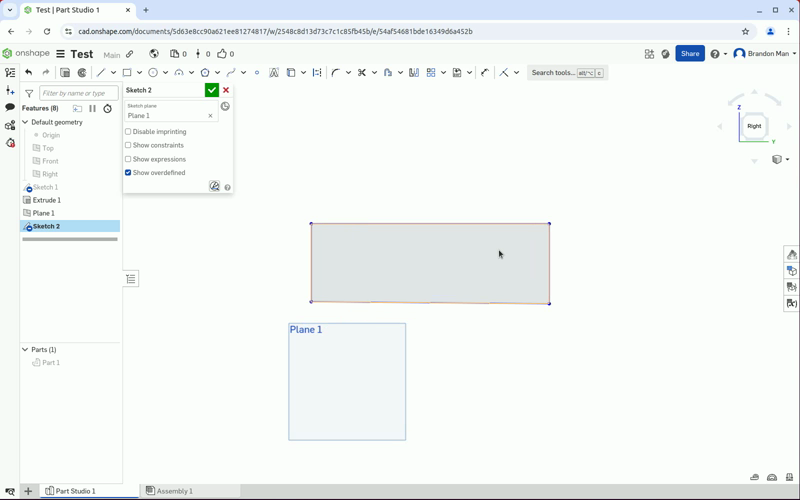
scroll(6)
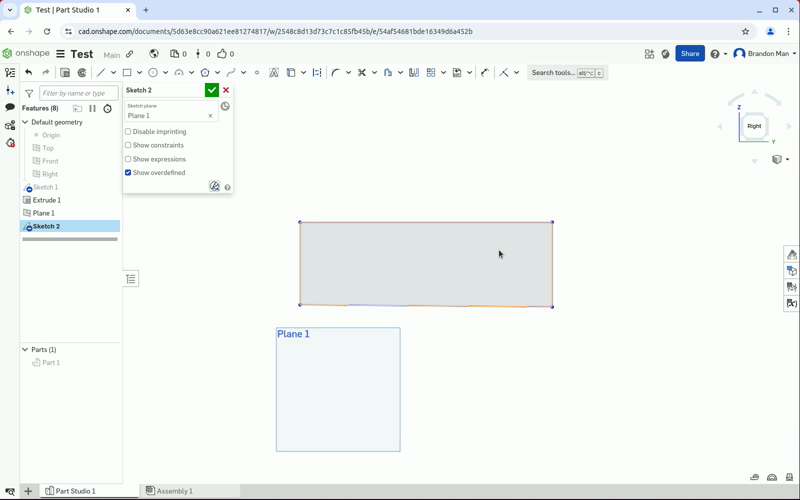
scroll(6)
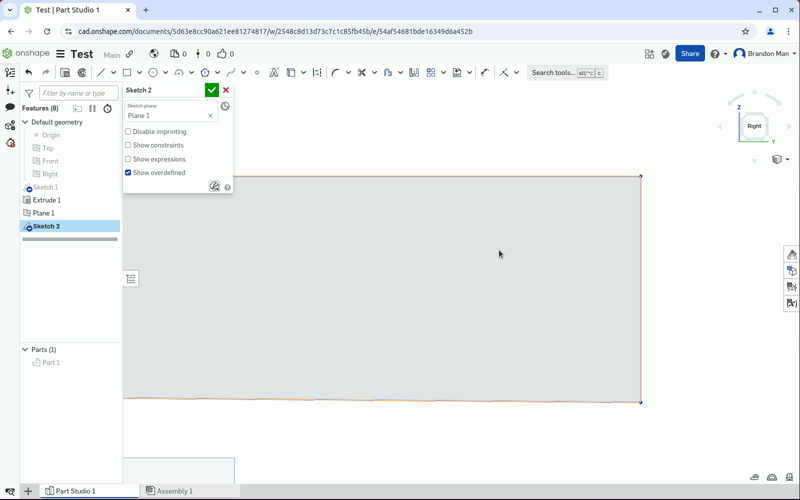
click(499, 249)
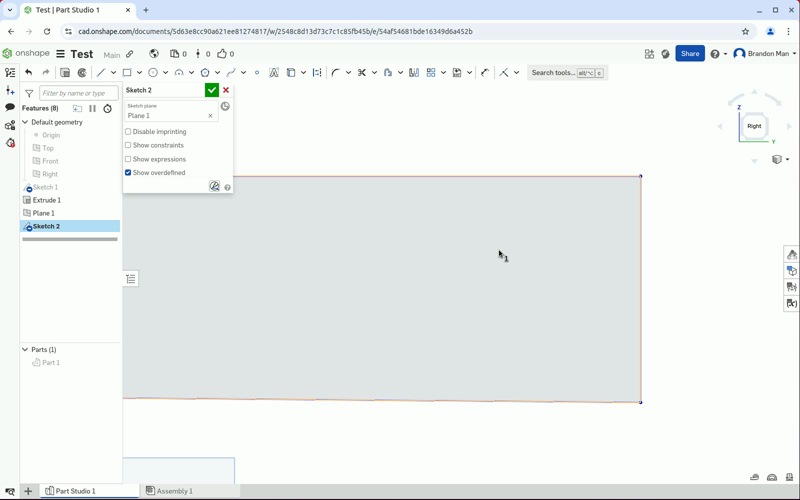
scroll(-6)
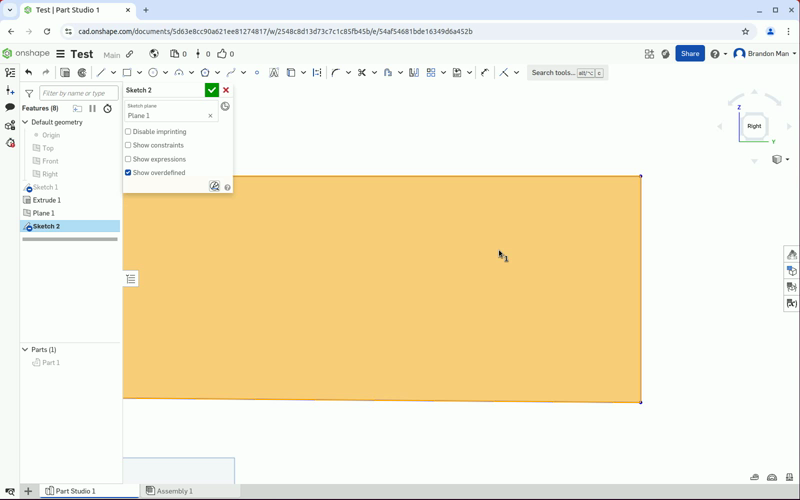
scroll(-6)
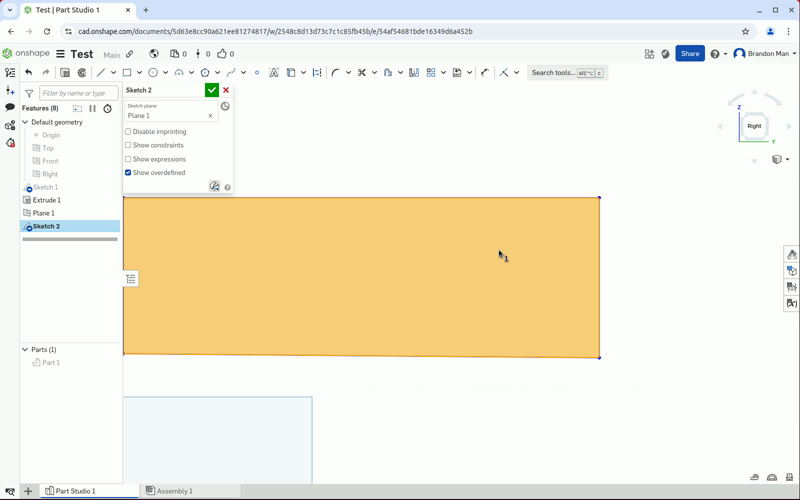
scroll(-6)
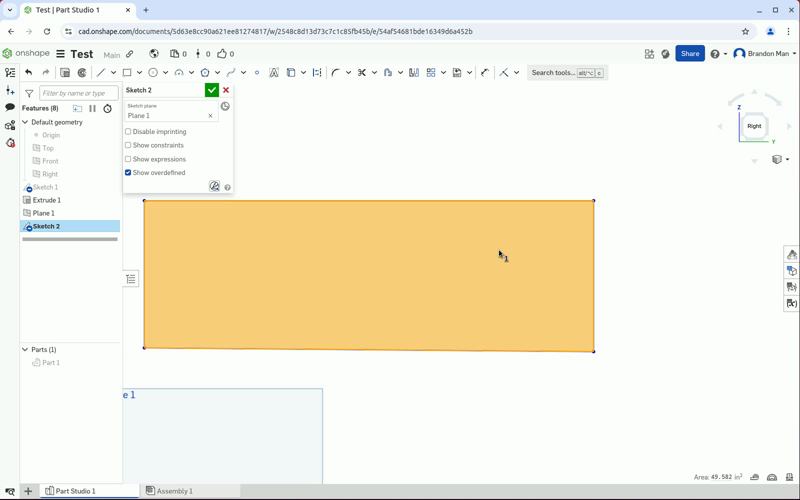
scroll(-6)
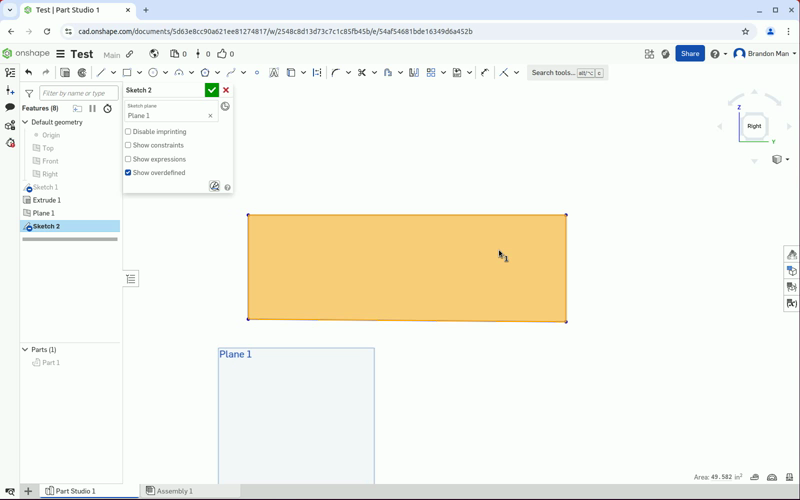
scroll(-6)
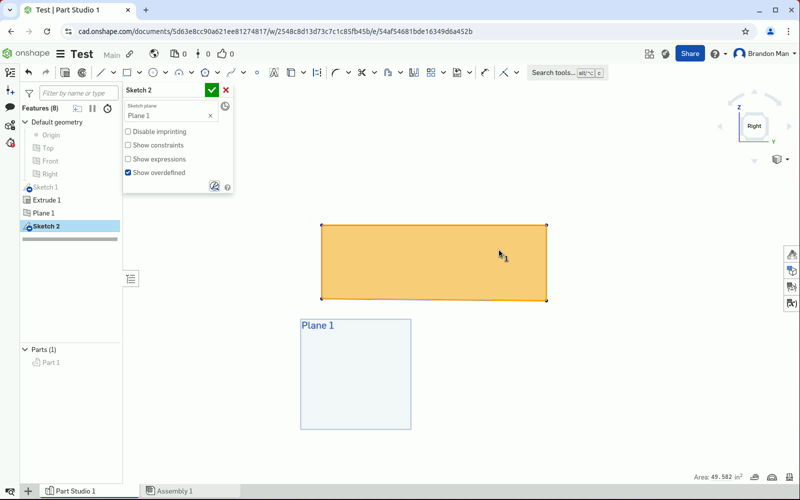
scroll(-6)
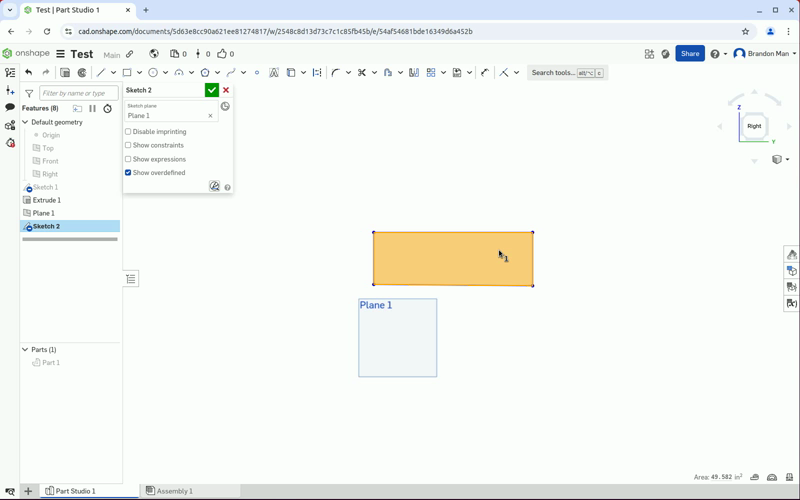
scroll(-6)
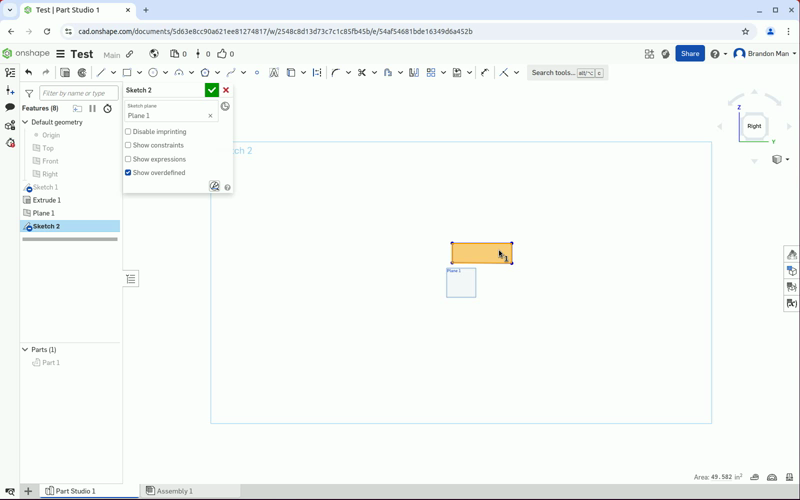
mouse_move(73, 352)
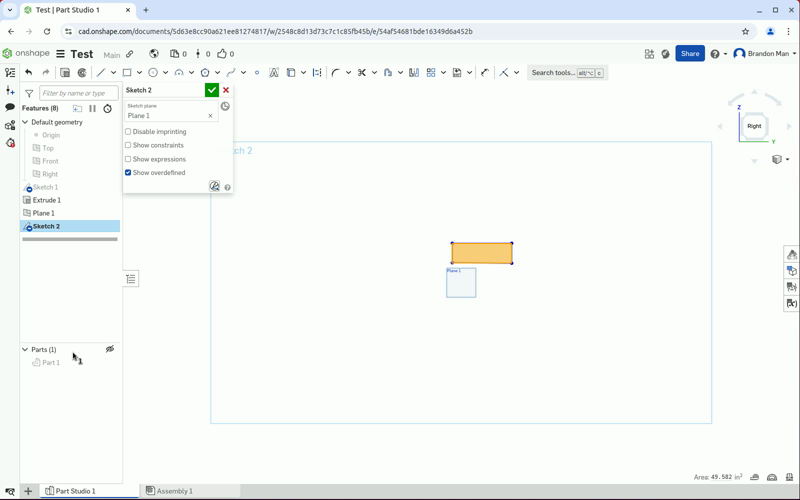
key(shift+y)
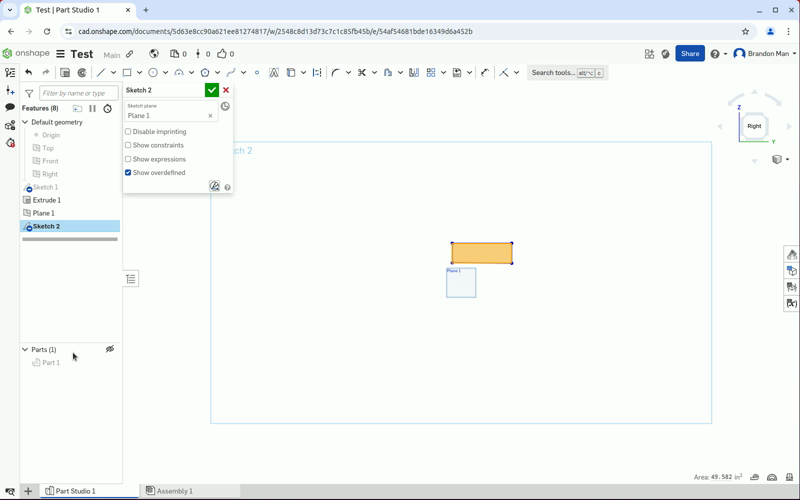
key(shift+e)
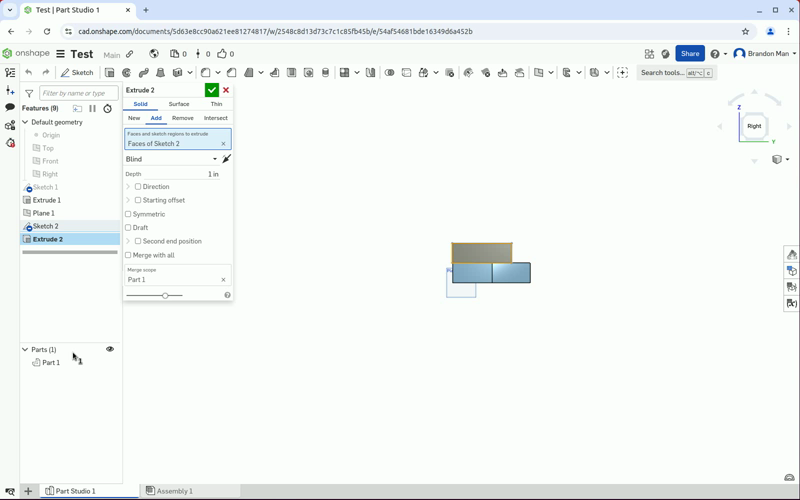
mouse_move(143, 106)
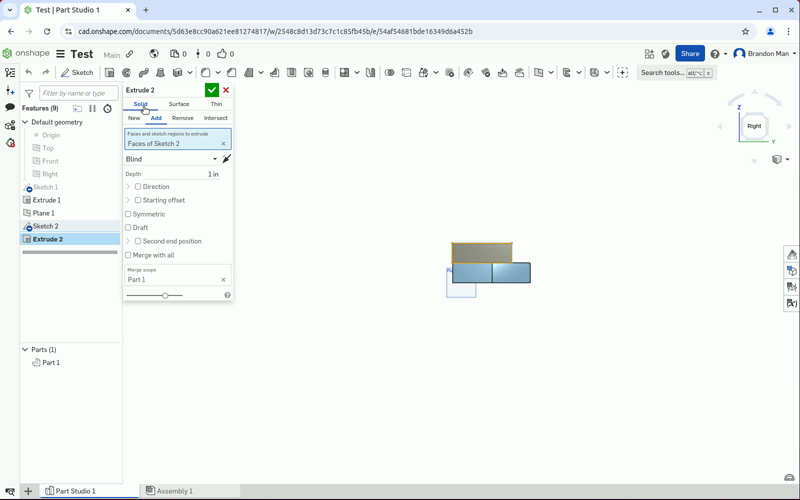
click(143, 106)
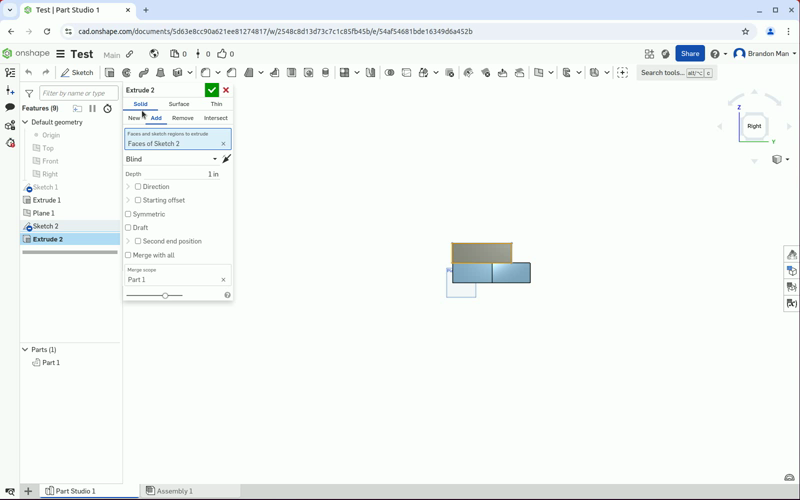
mouse_move(137, 120)
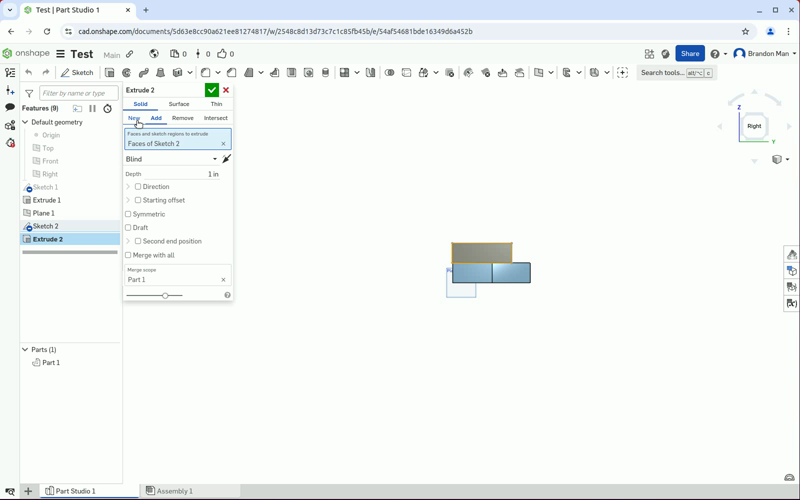
click(137, 120)
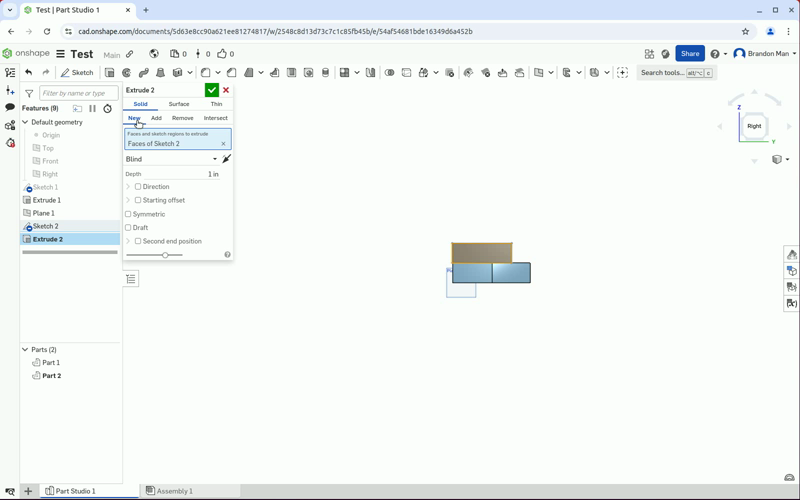
key(tab, 4)
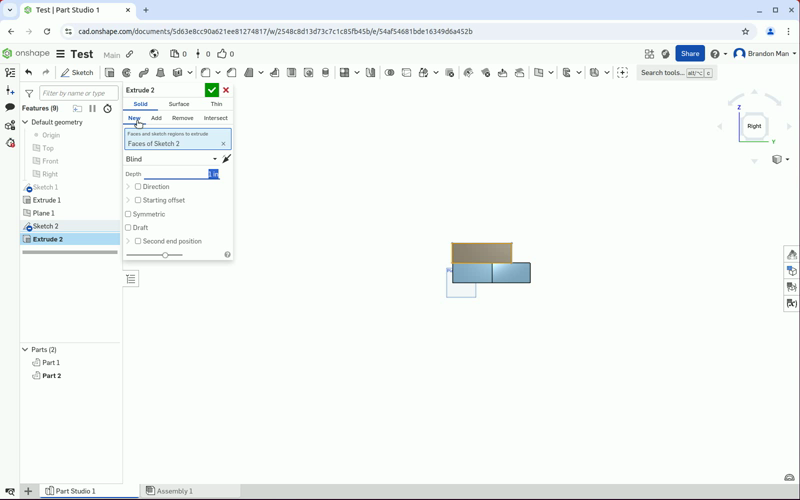
text(-4.092)
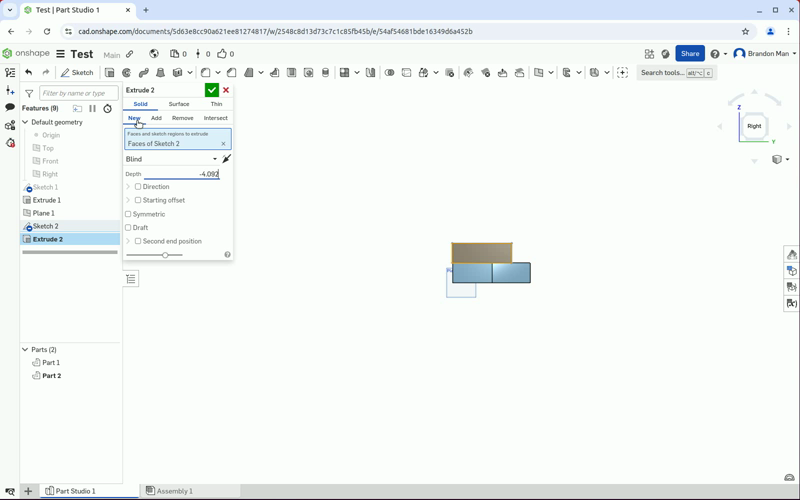
key(enter)
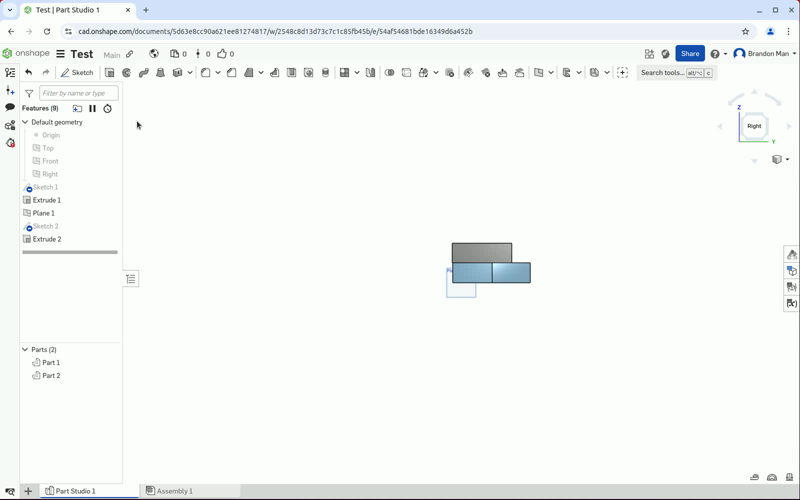
key(shift+h)
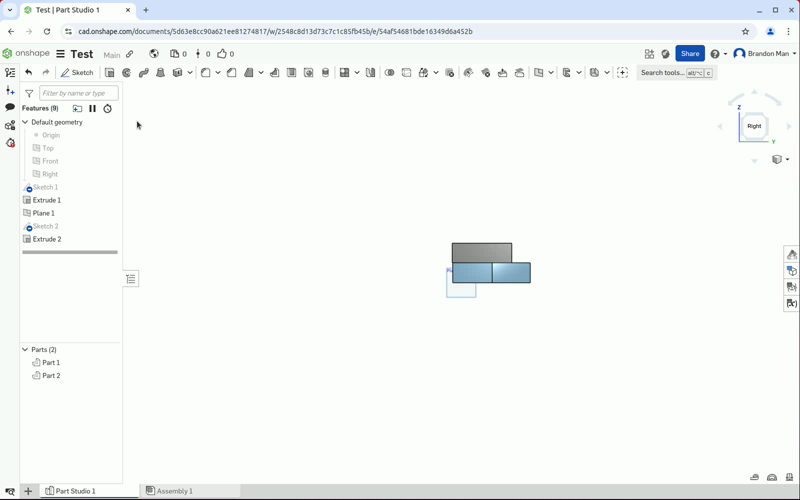
key(shift+h)
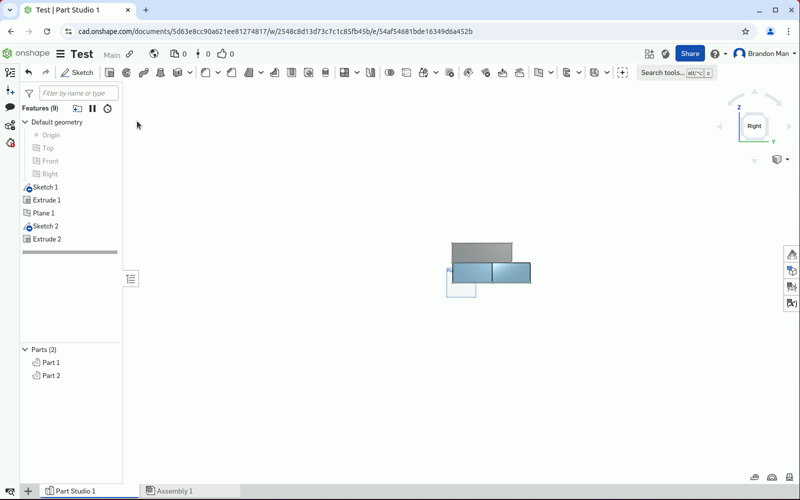
key(shift+7)
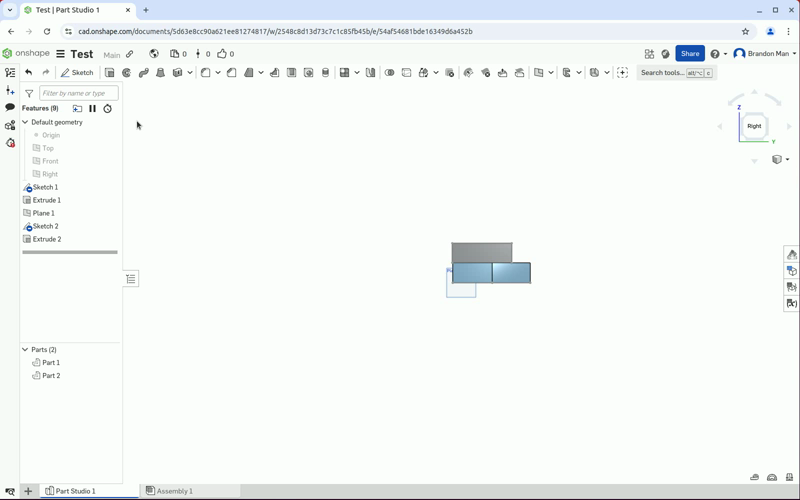
key(right, 2)
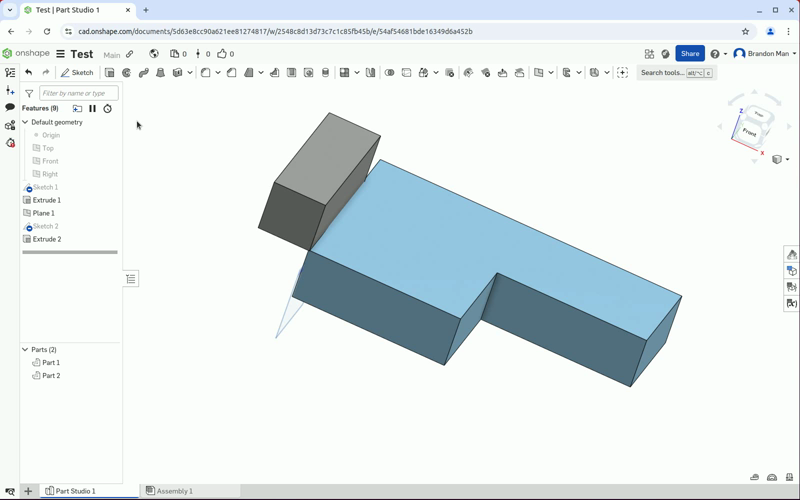
key(down, 2)
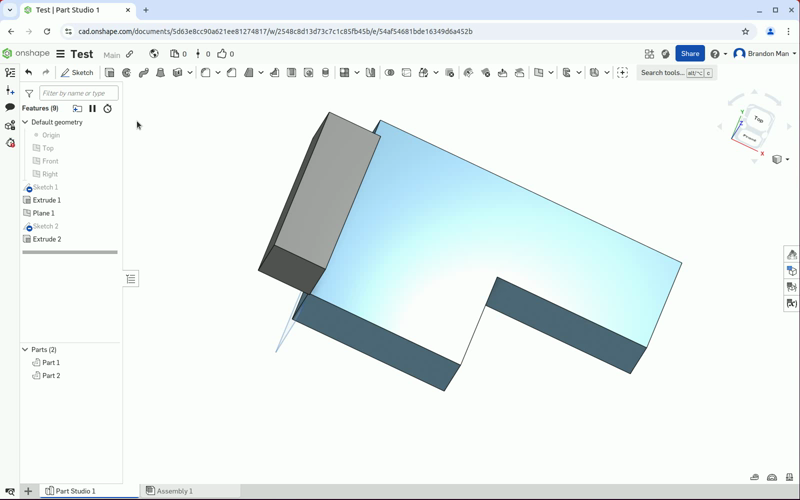
key(up, 2)
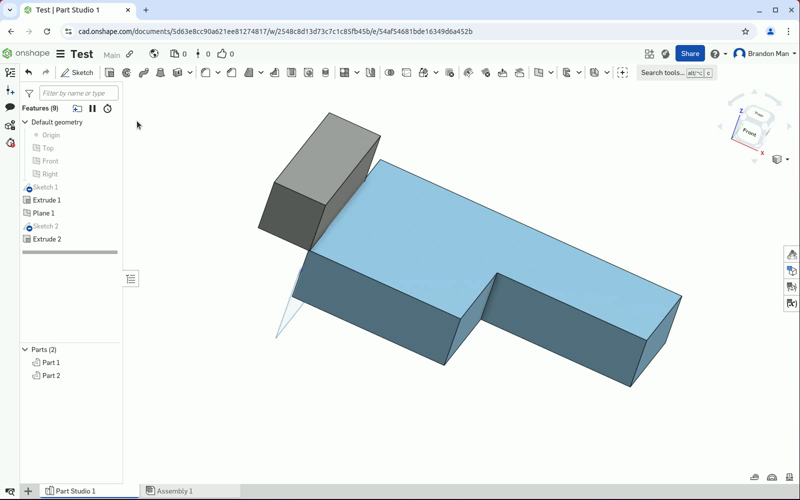
key(left, 2)
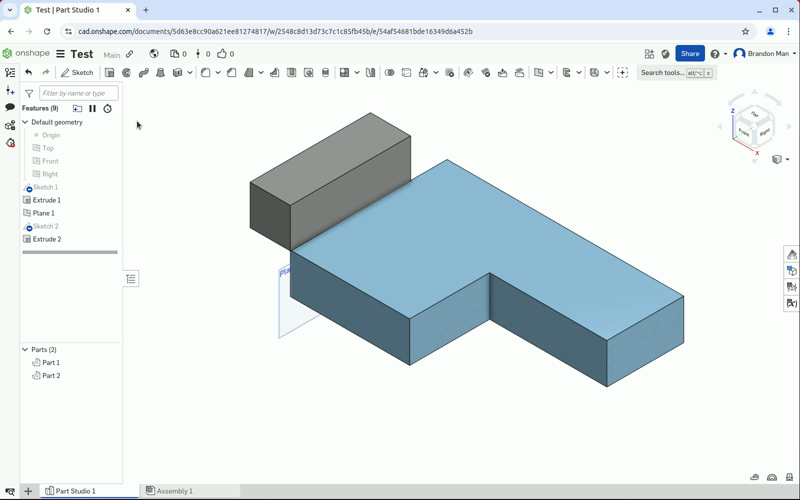
mouse_move(73, 189)
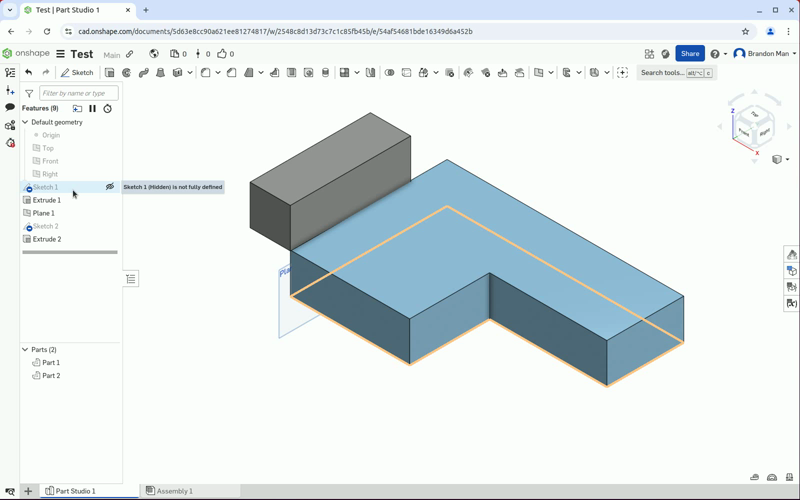
click(73, 189)